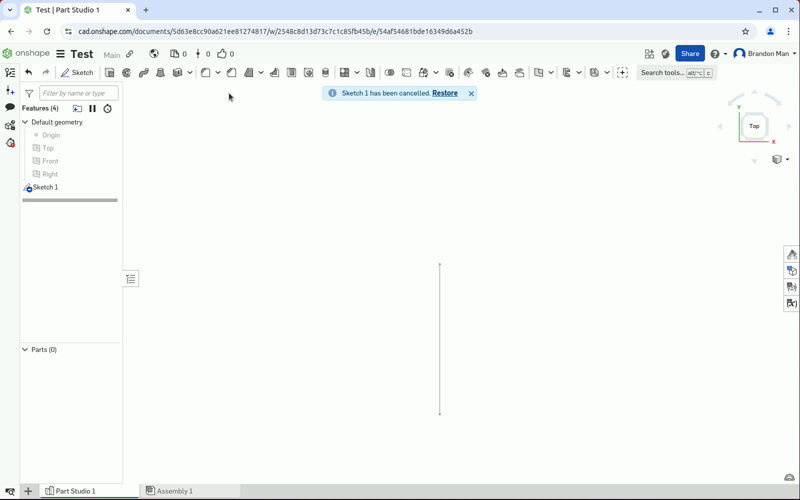
key(shift+h)
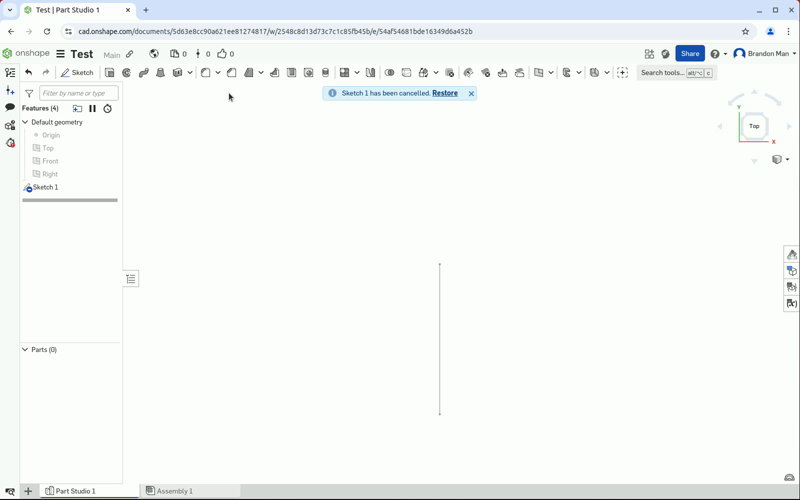
key(shift+s)
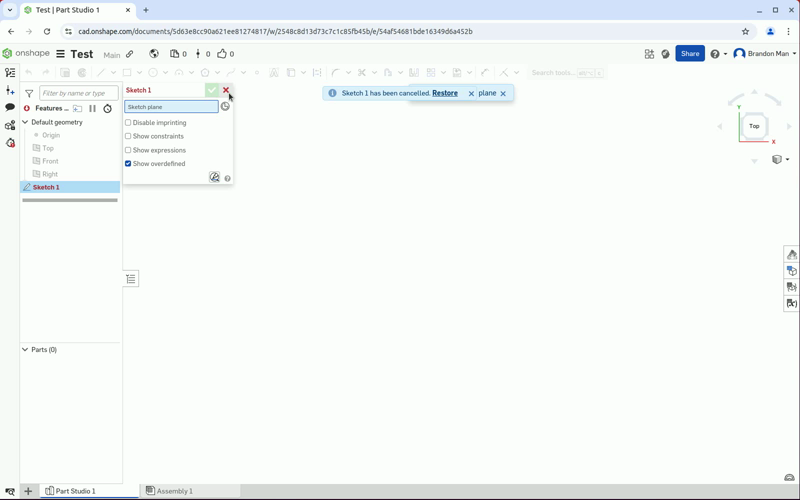
mouse_move(73, 150)
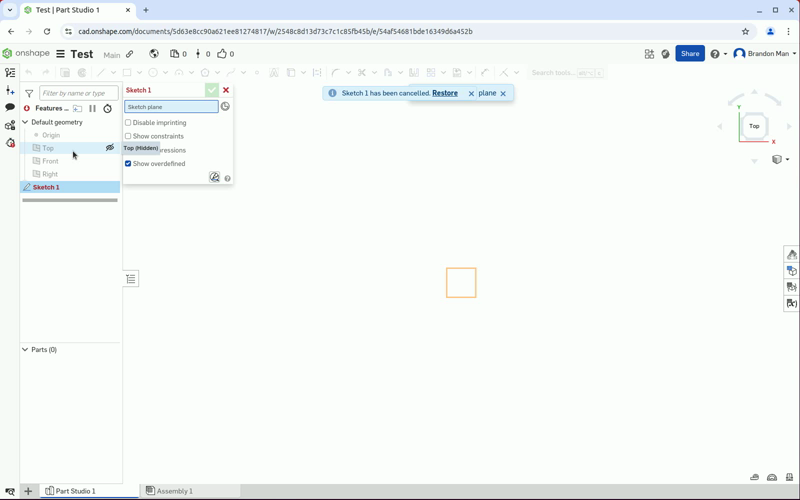
click(73, 150)
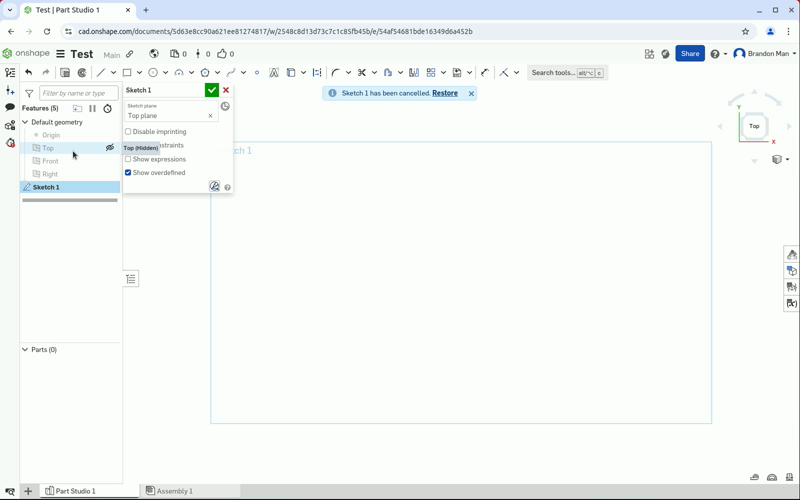
mouse_move(73, 352)
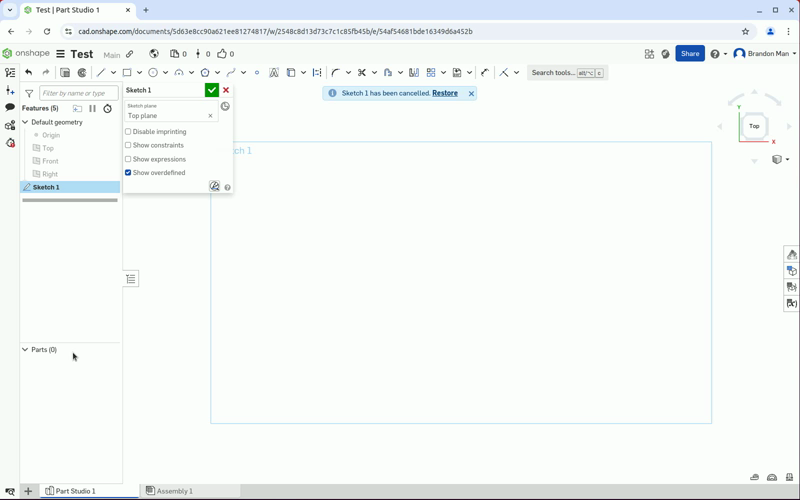
key(y)
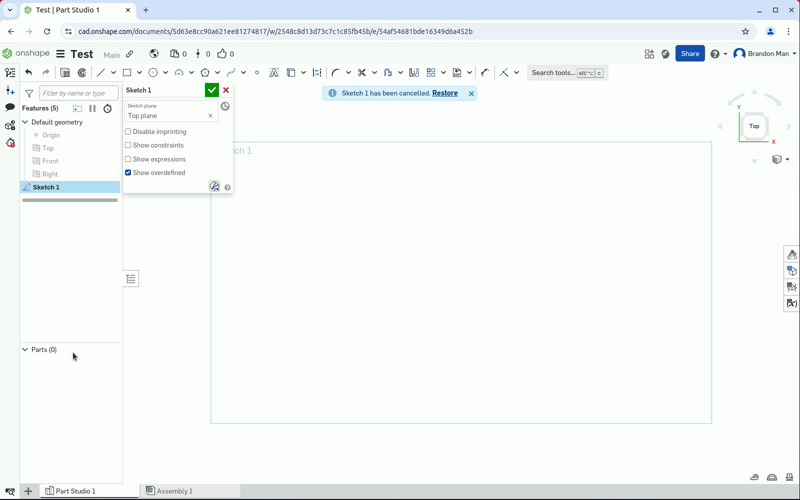
key(l)
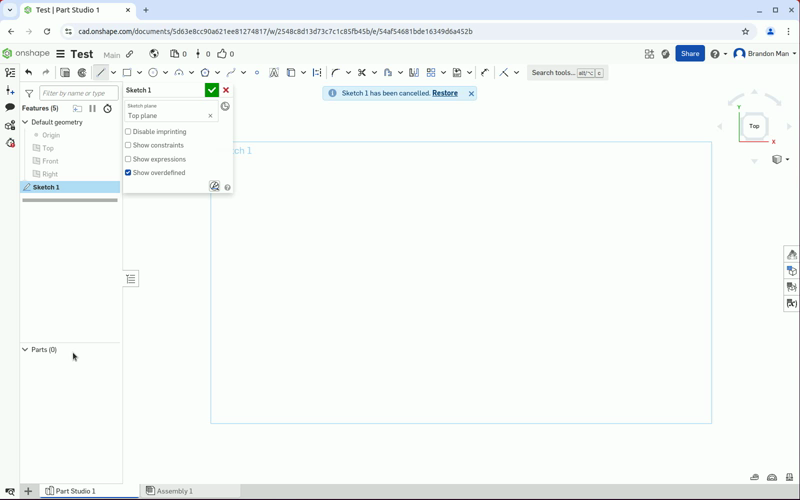
key_down(shift)
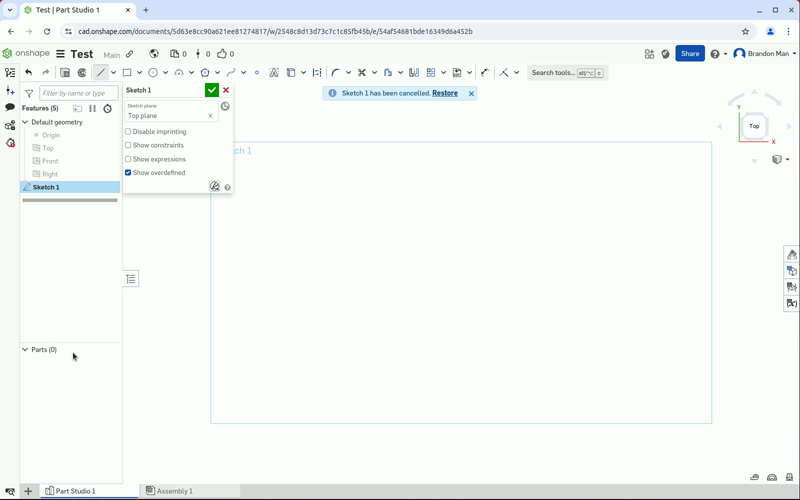
mouse_move(460, 357)
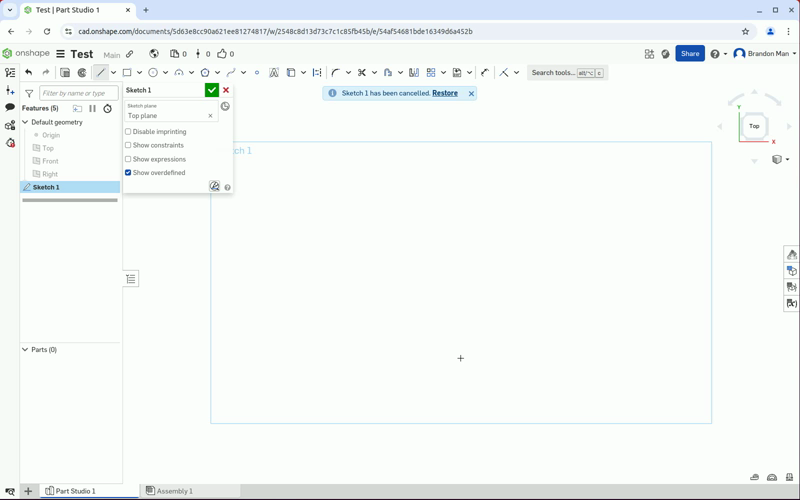
click(460, 357)
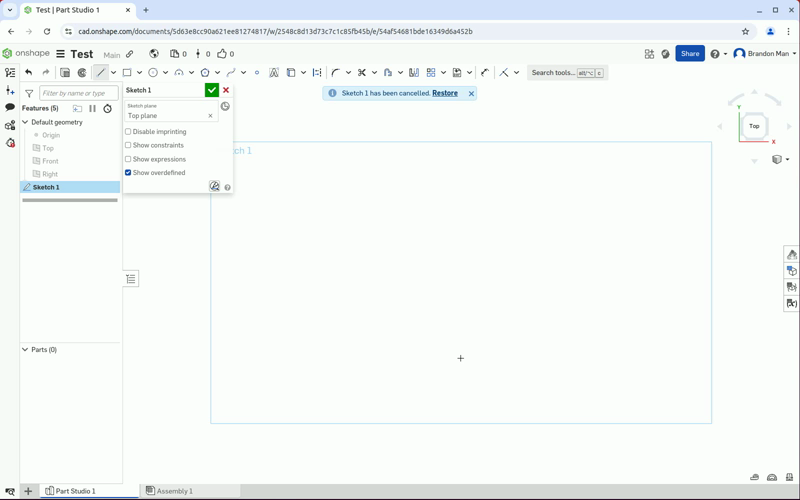
key_up(shift)
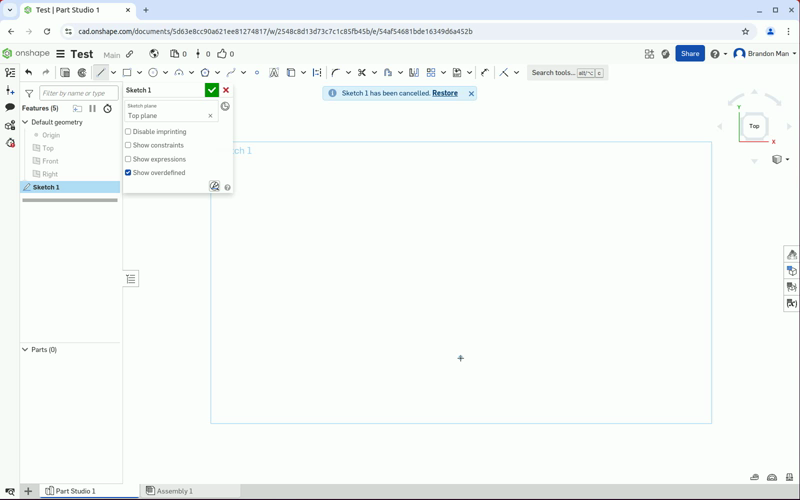
key_down(shift)
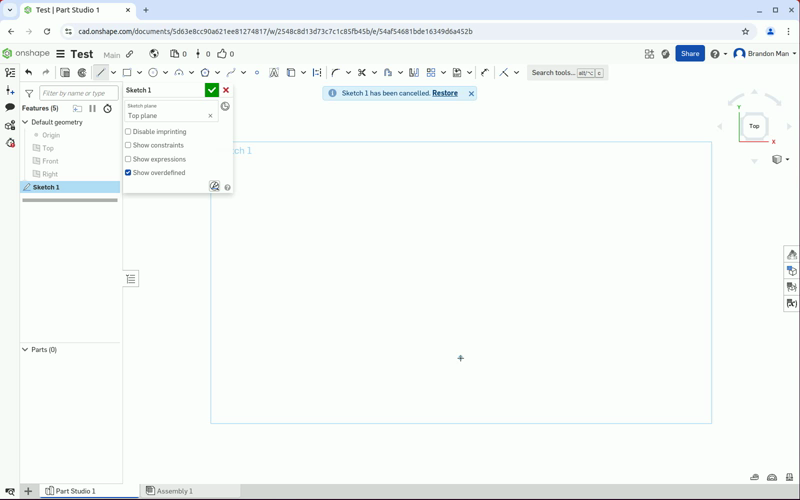
mouse_move(490, 357)
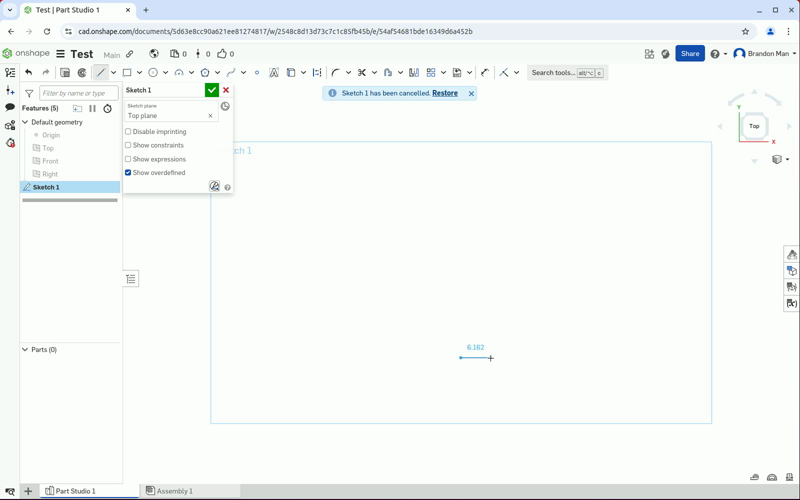
mouse_move(498, 357)
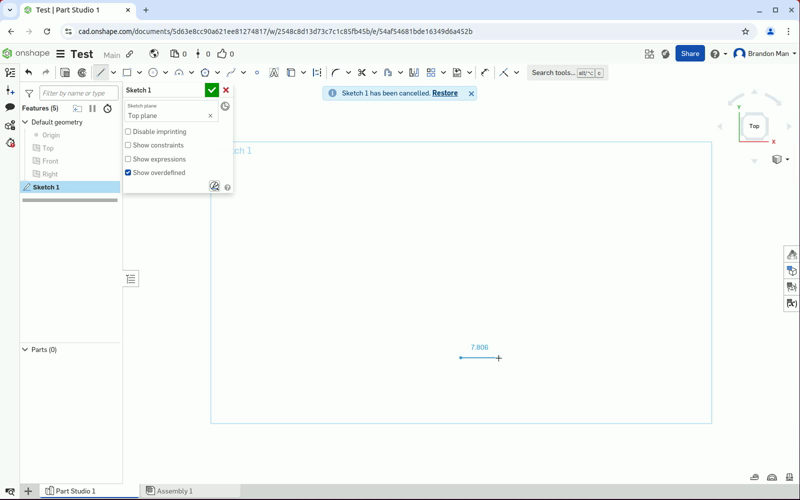
click(498, 357)
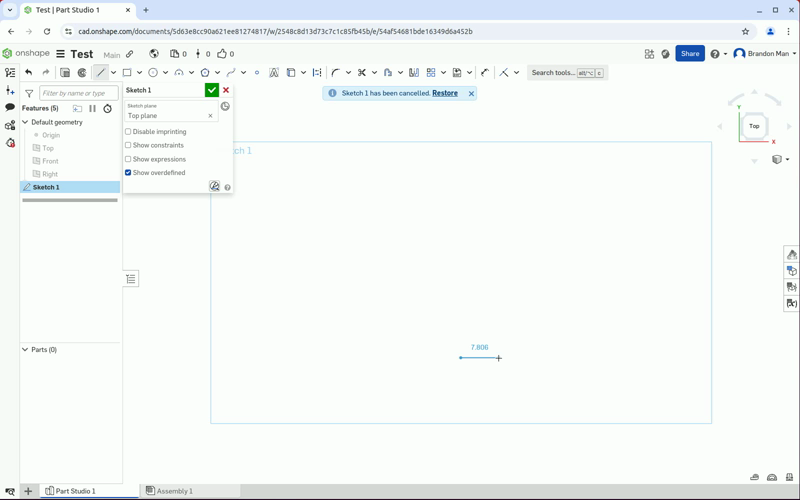
key_up(shift)
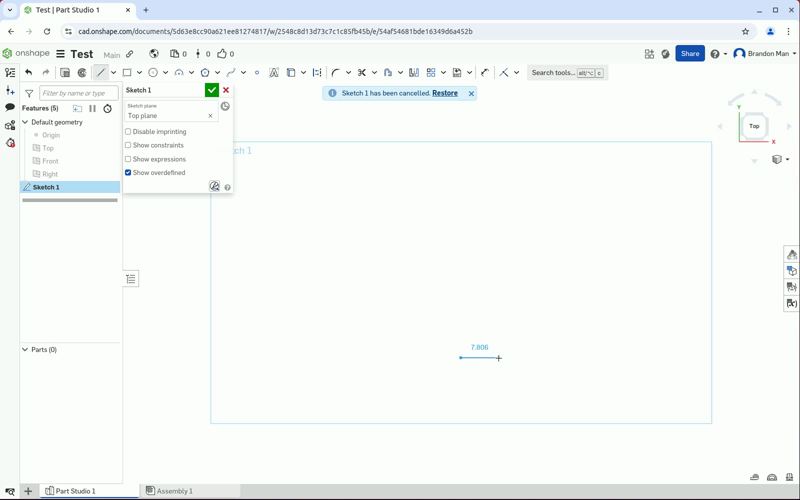
key_down(shift)
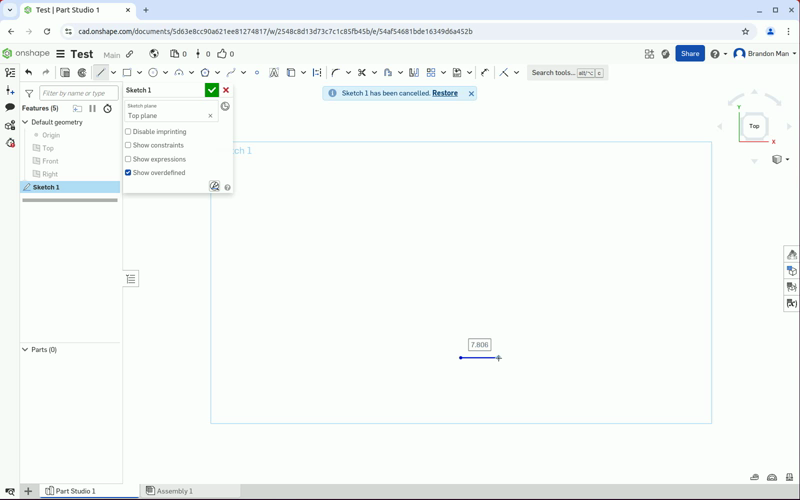
mouse_move(528, 357)
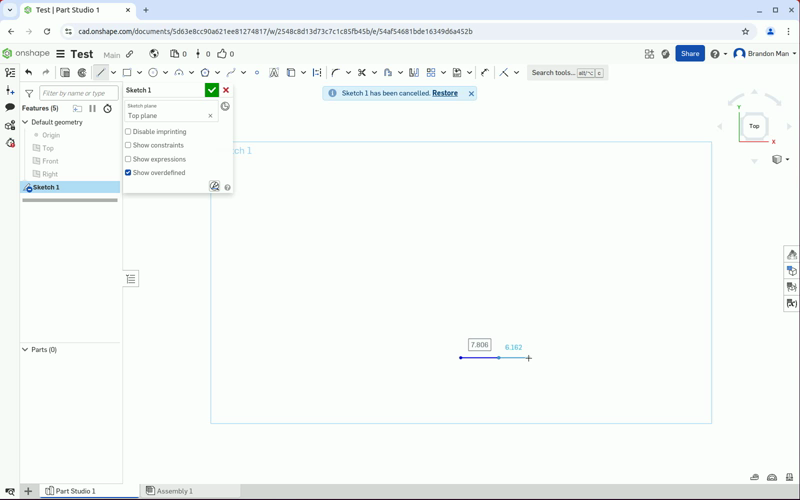
mouse_move(498, 320)
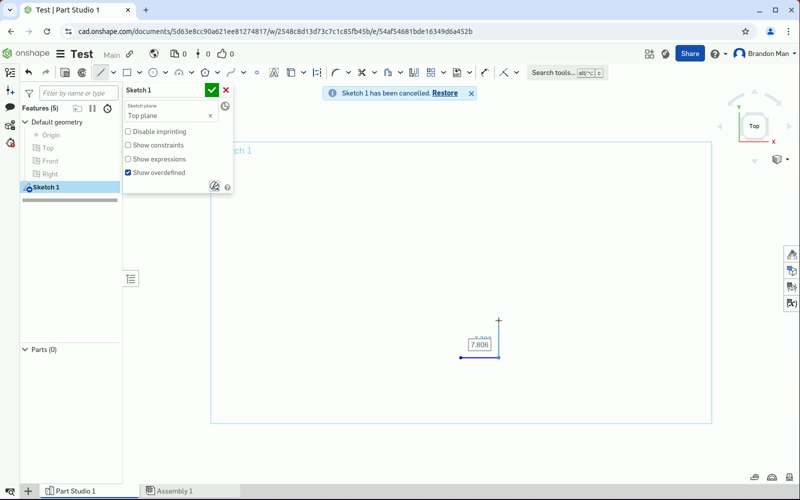
click(498, 320)
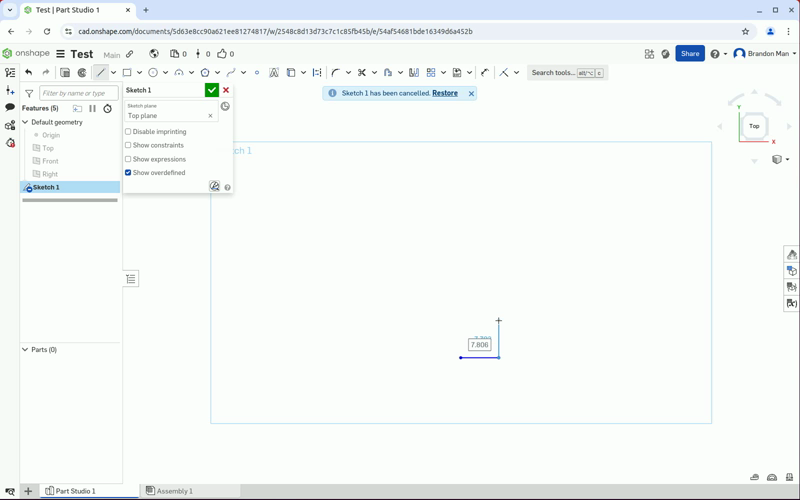
key_up(shift)
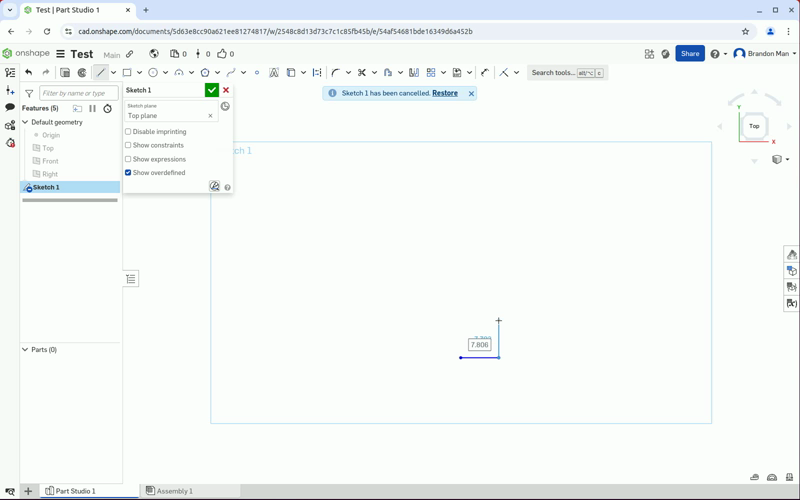
key_down(shift)
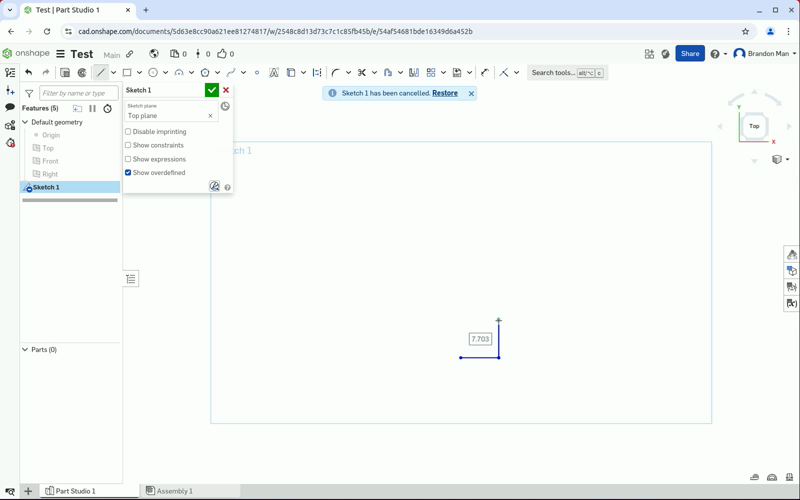
mouse_move(528, 320)
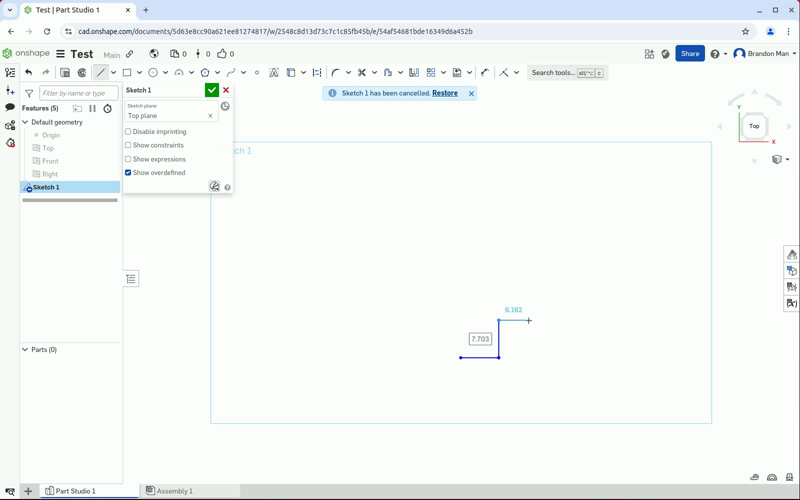
mouse_move(535, 320)
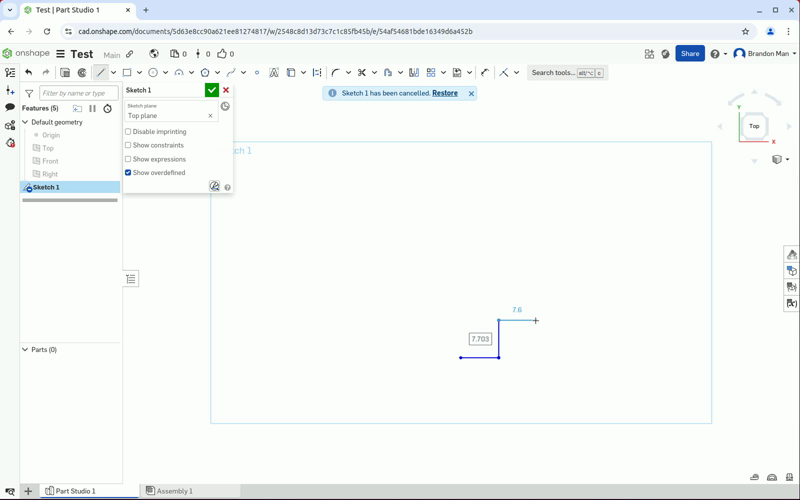
click(535, 320)
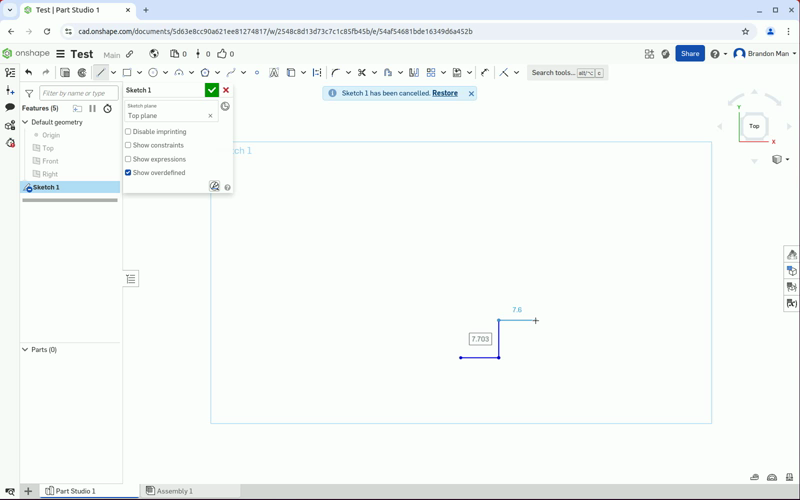
key_up(shift)
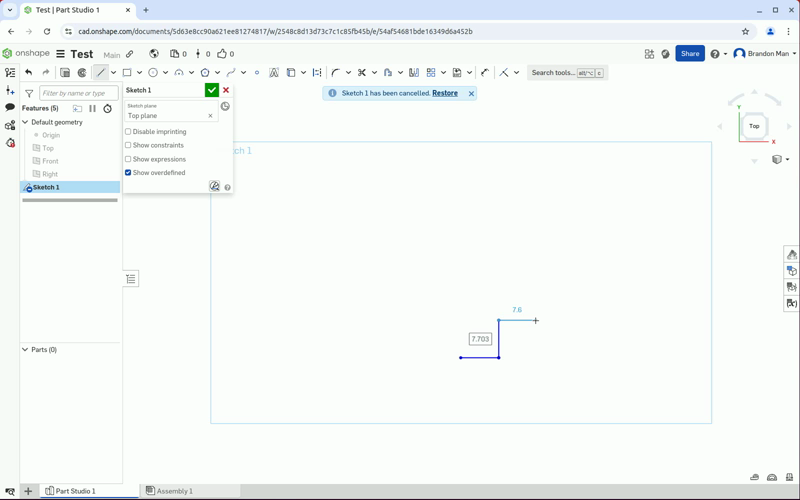
key_down(shift)
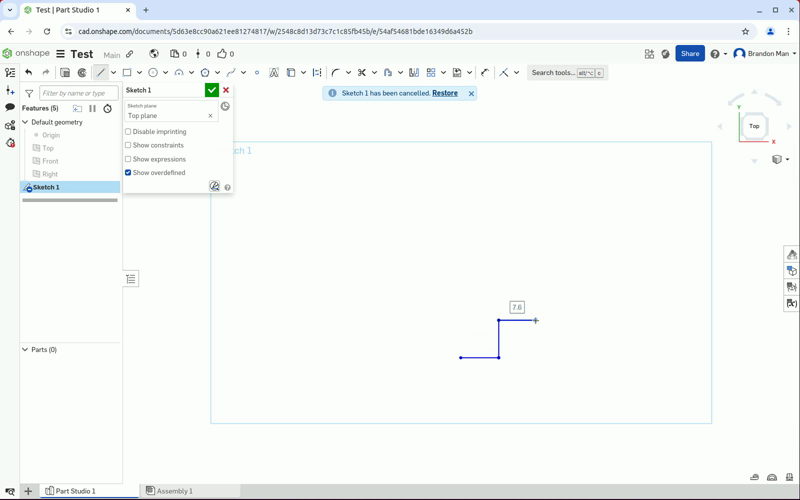
mouse_move(565, 320)
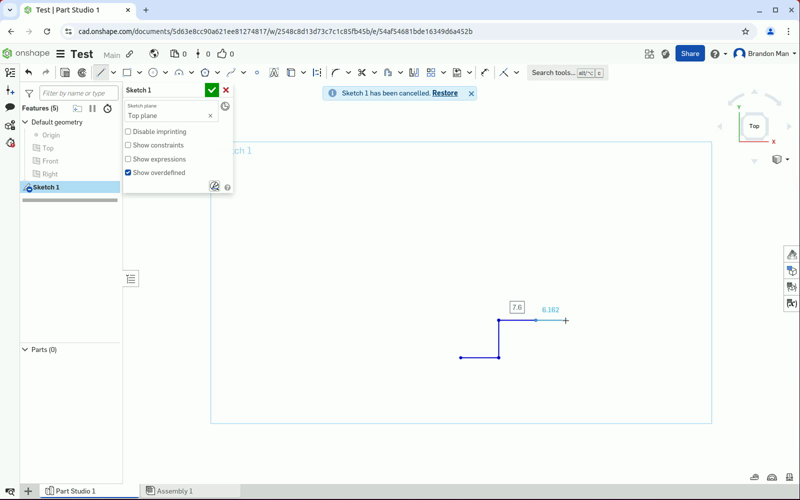
mouse_move(573, 320)
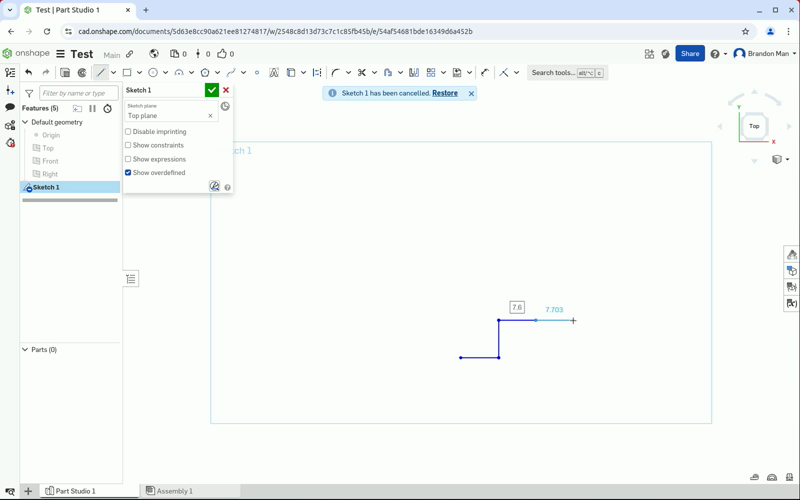
click(573, 320)
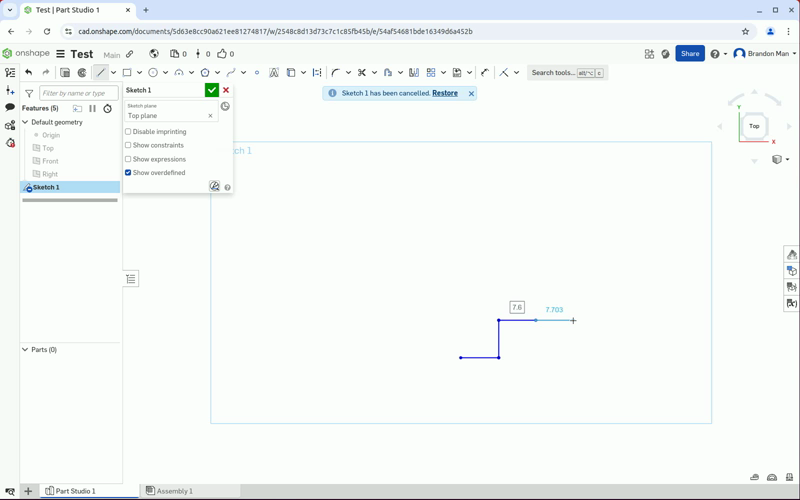
key_up(shift)
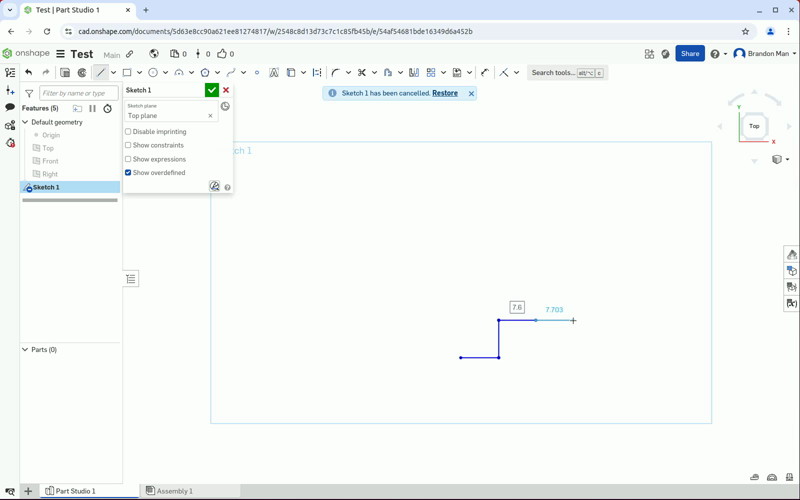
key_down(shift)
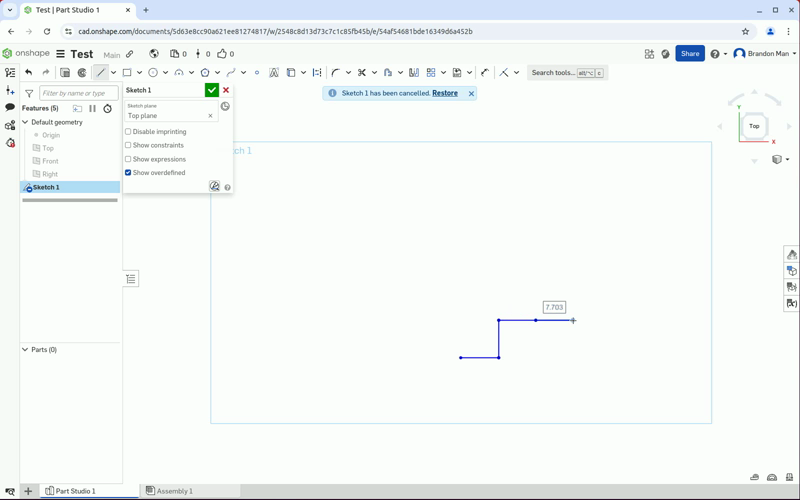
mouse_move(589, 320)
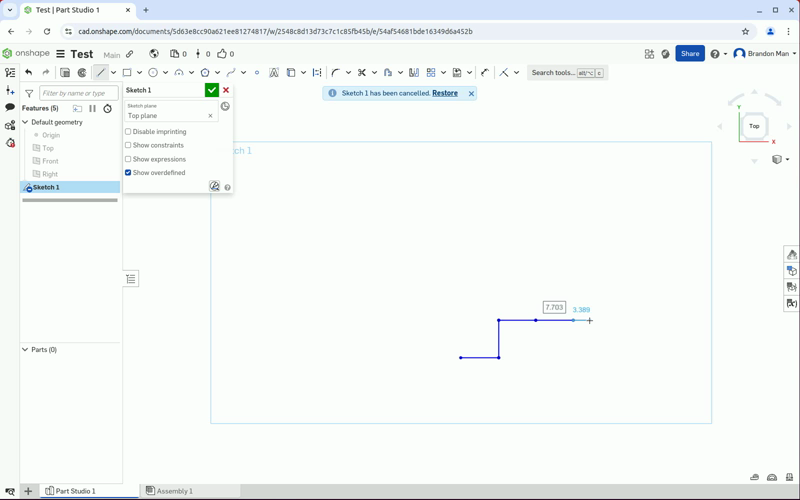
mouse_move(573, 283)
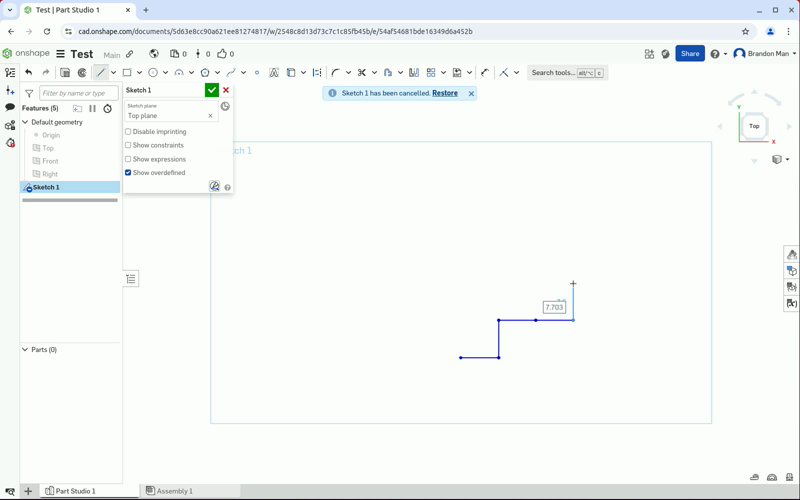
click(573, 283)
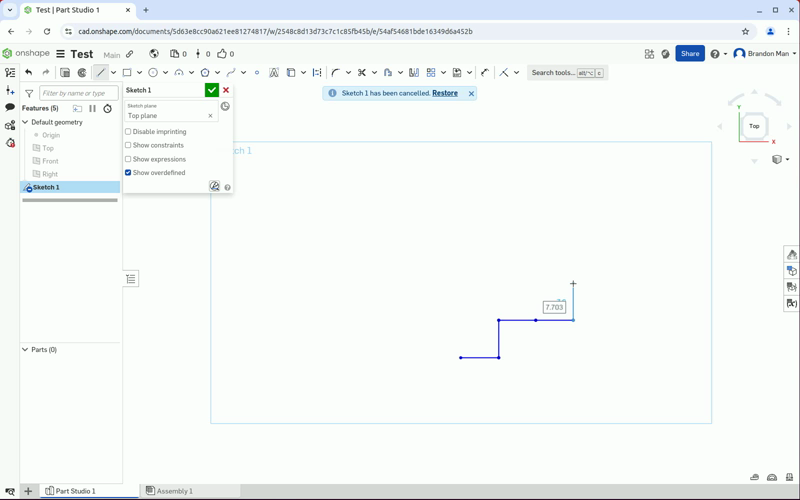
key_up(shift)
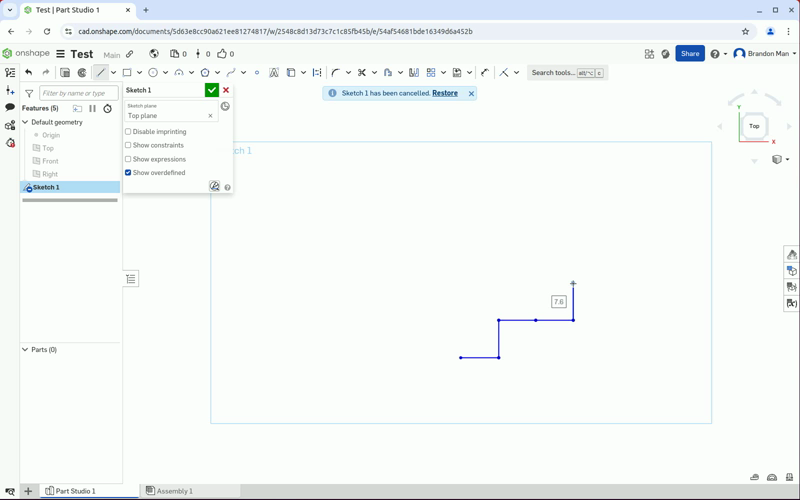
key_down(shift)
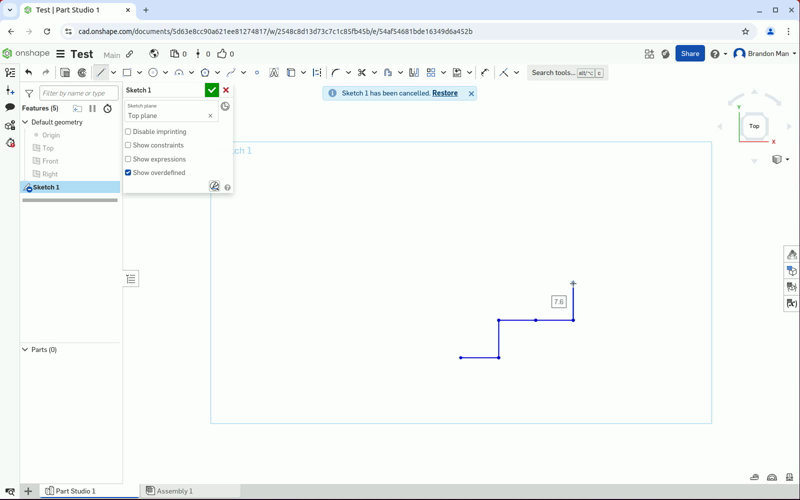
mouse_move(460, 283)
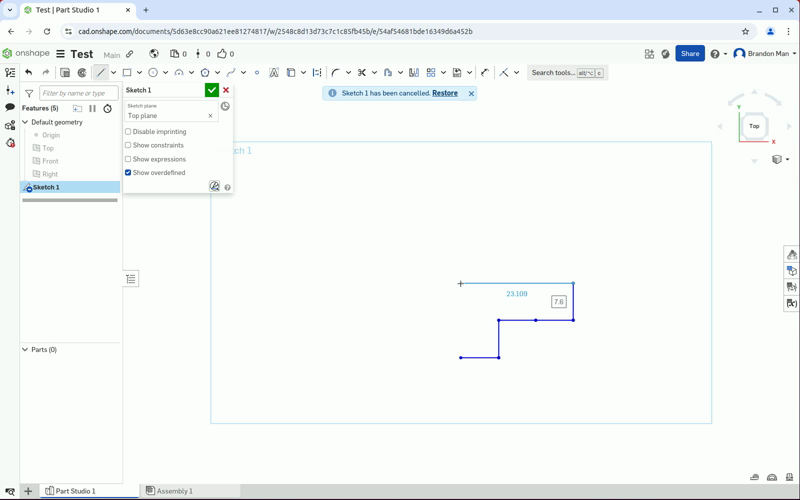
click(460, 283)
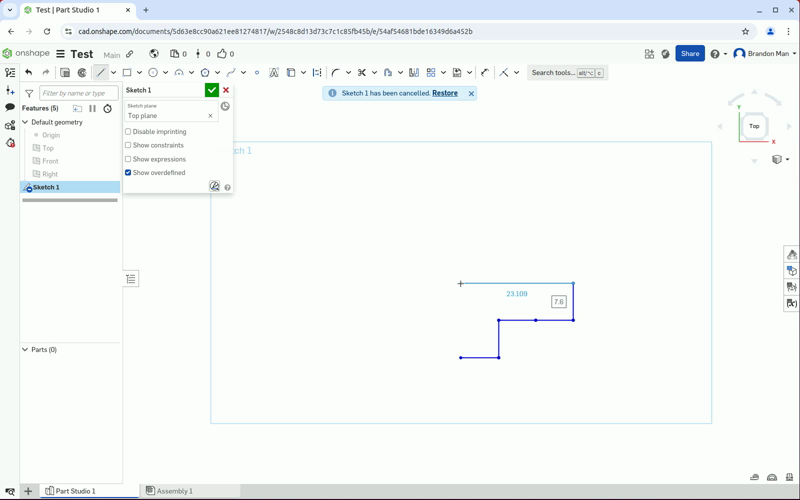
key_up(shift)
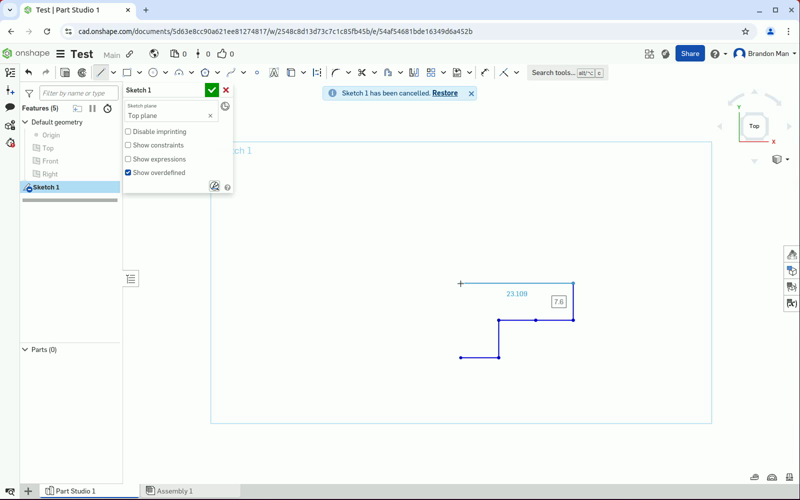
key_down(shift)
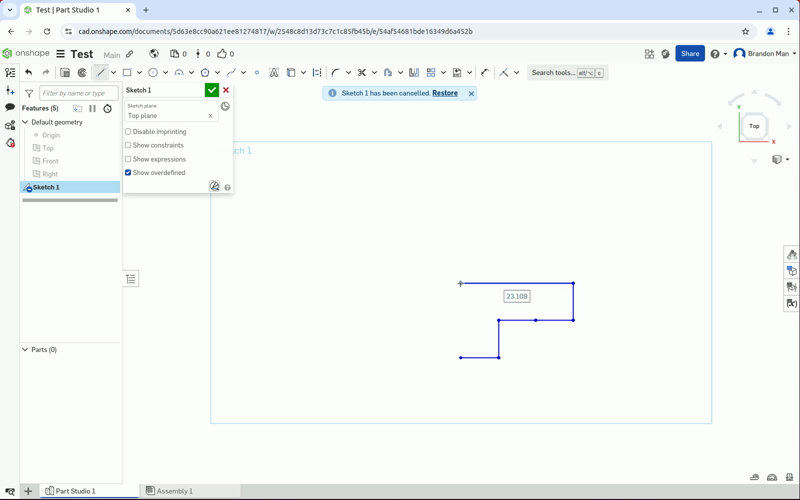
mouse_move(460, 357)
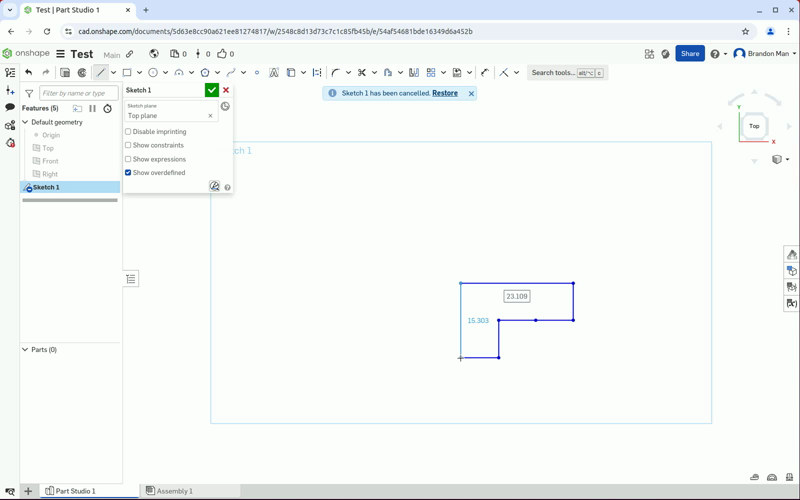
key_up(shift)
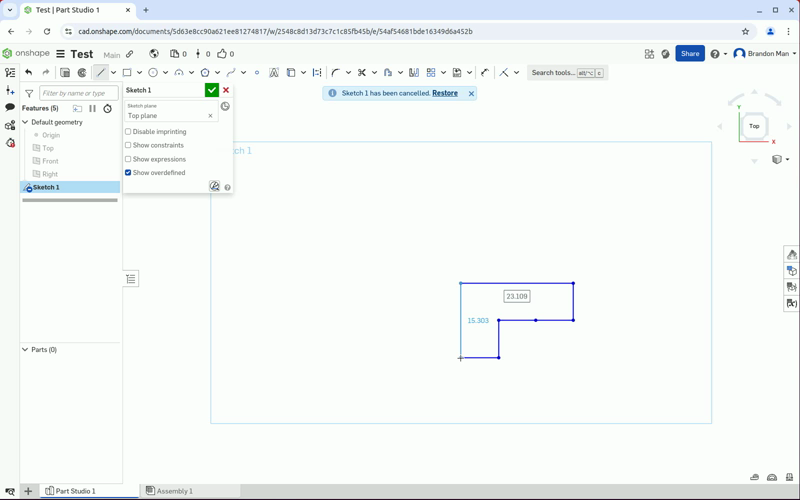
click(460, 357)
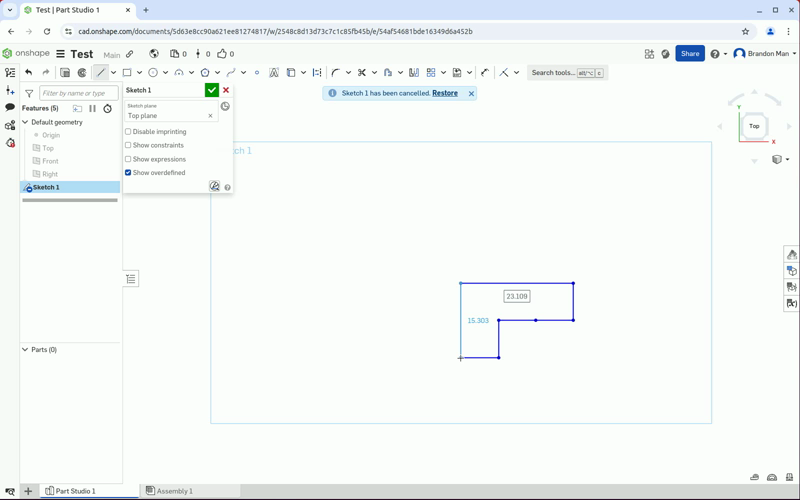
key(esc)
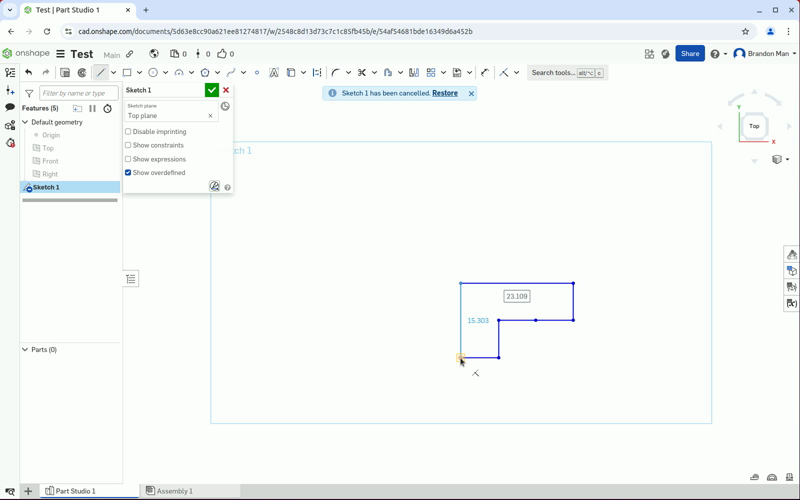
mouse_move(521, 297)
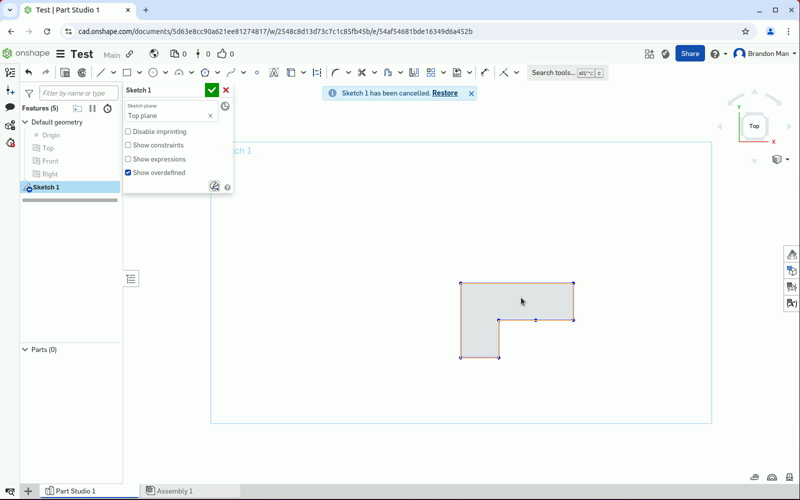
click(521, 297)
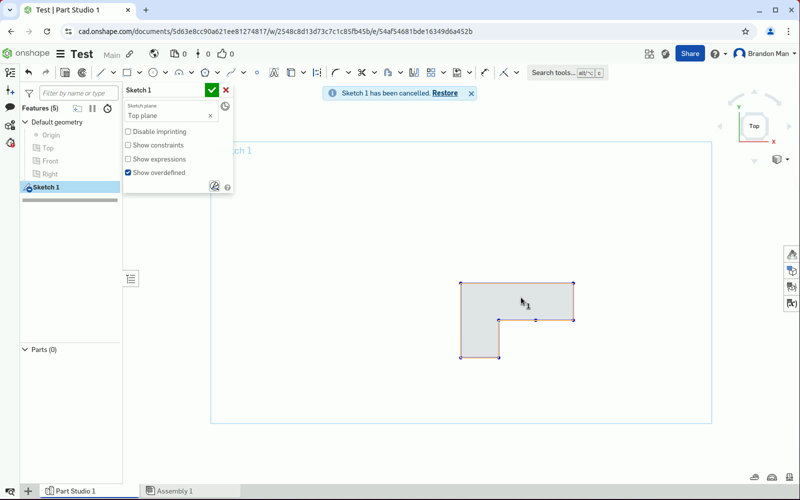
mouse_move(73, 352)
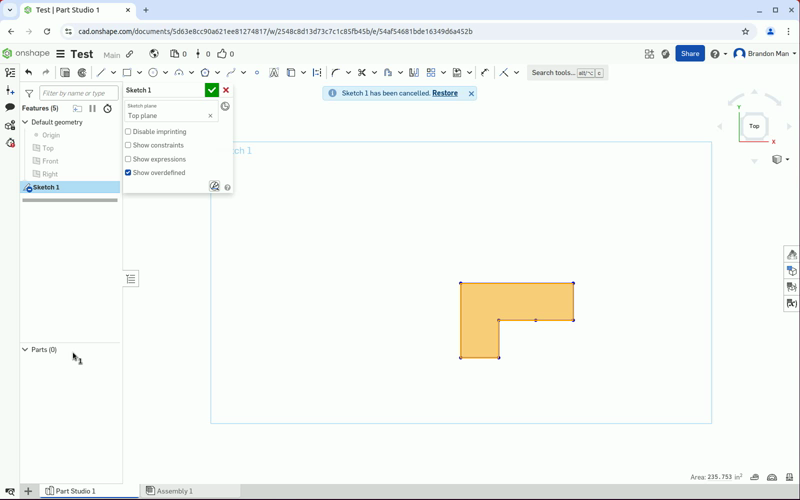
key(shift+y)
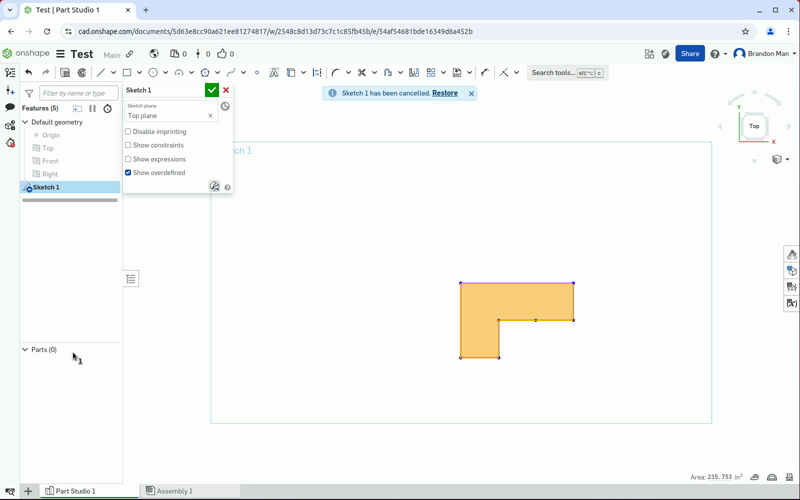
key(shift+e)
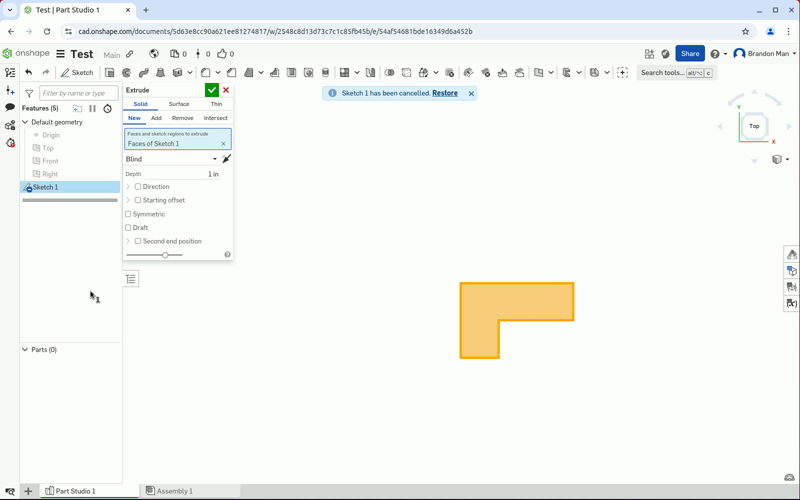
mouse_move(143, 106)
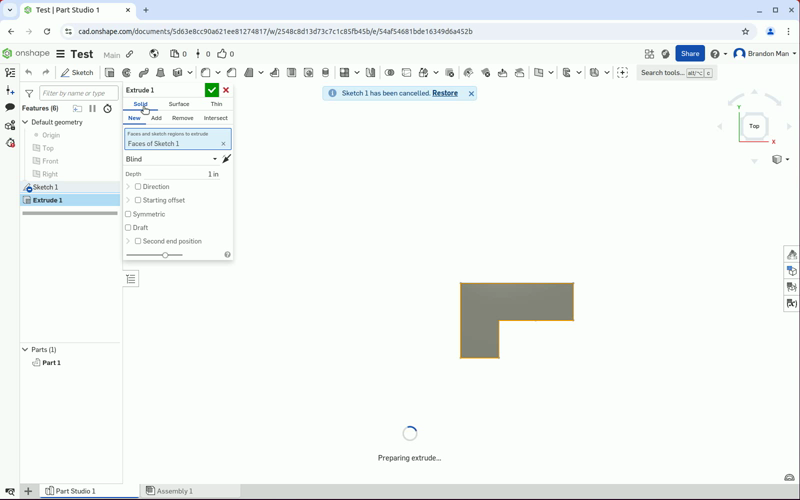
click(143, 106)
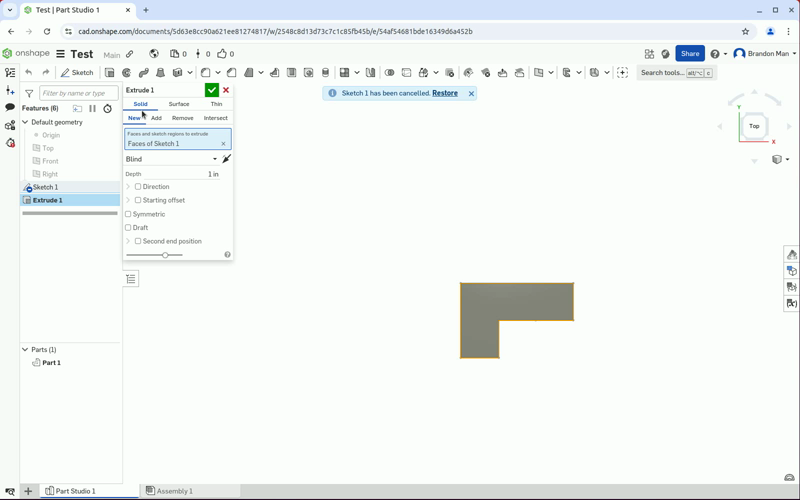
mouse_move(137, 120)
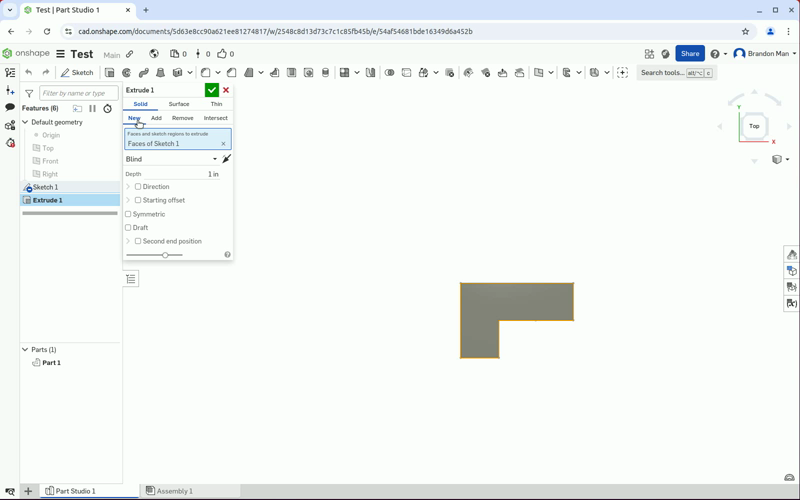
click(137, 120)
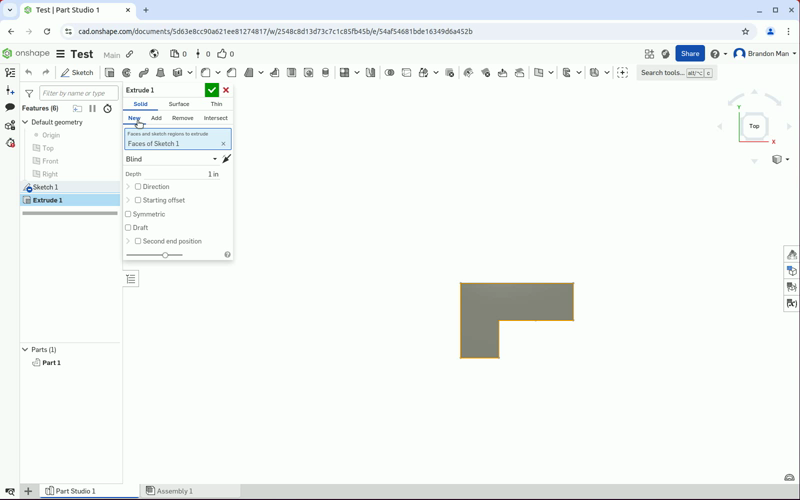
key(tab, 4)
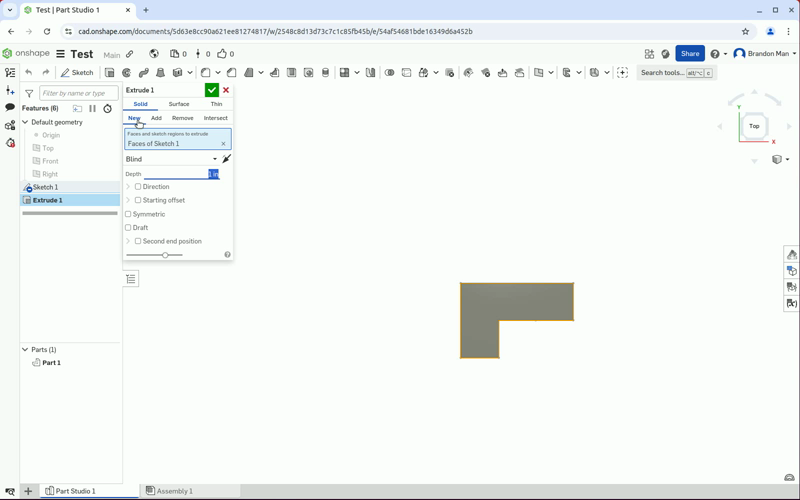
text(-15.405)
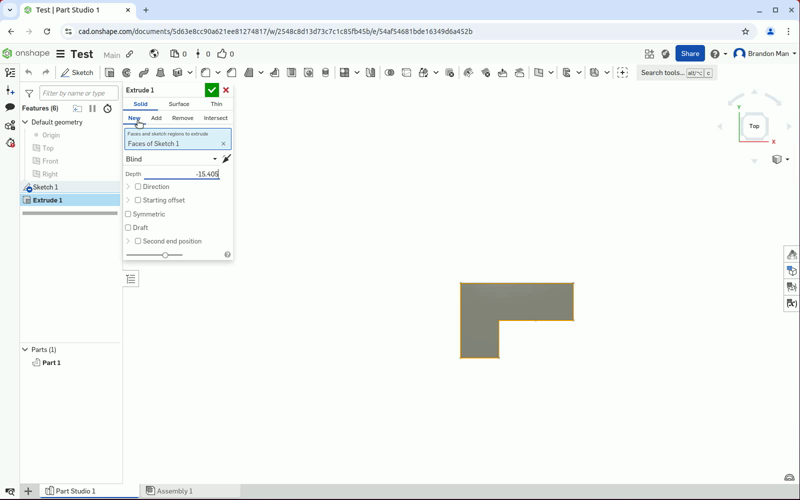
key(enter)
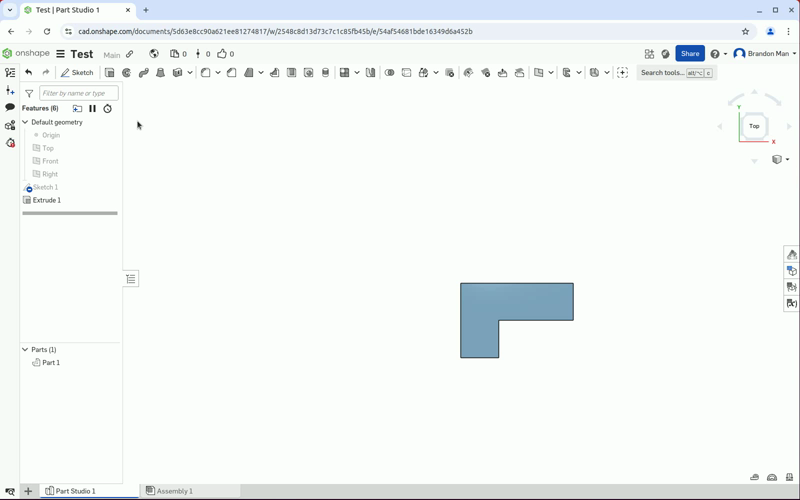
key(shift+h)
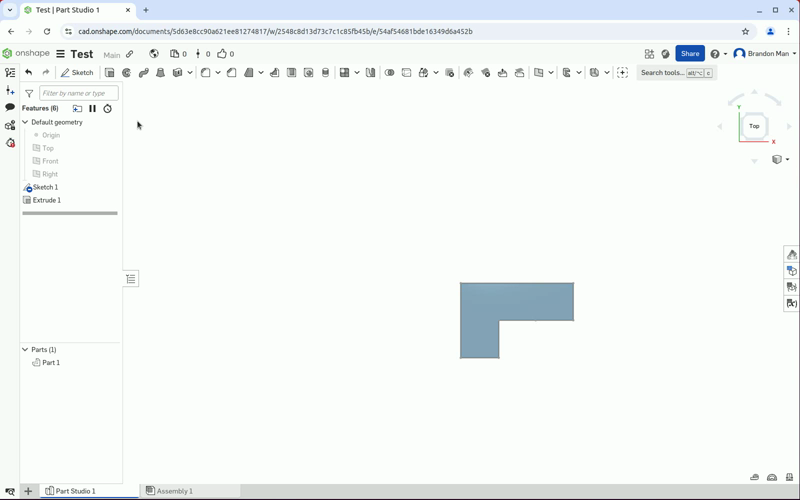
key(shift+h)
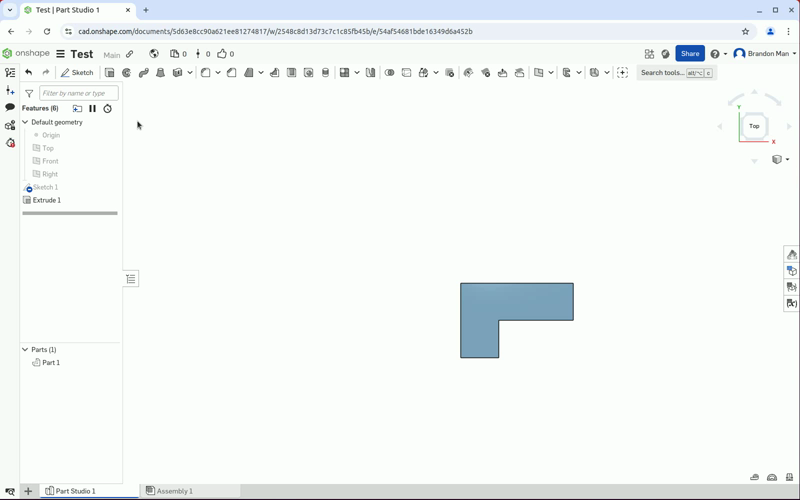
mouse_move(73, 189)
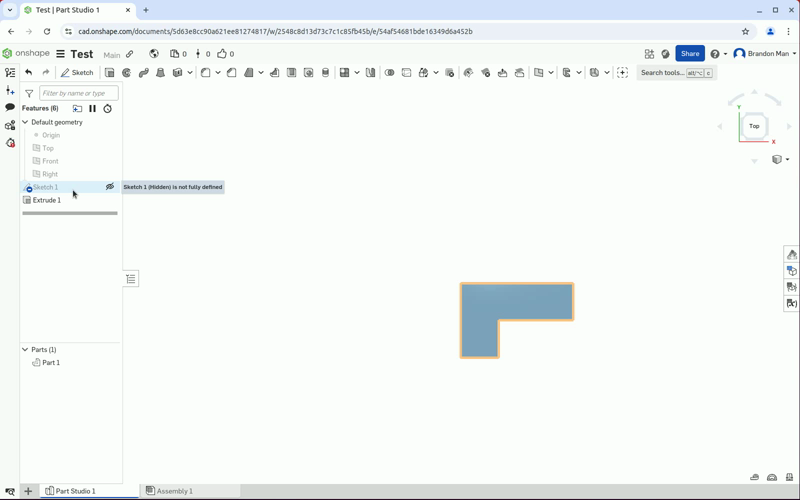
click(73, 189)
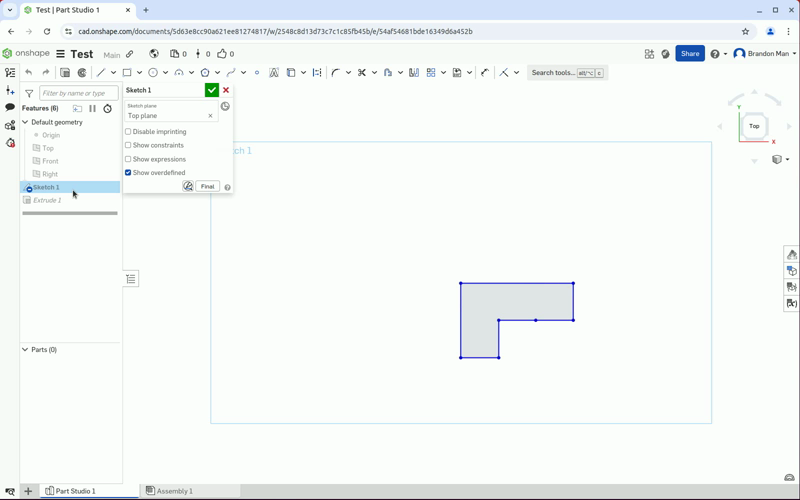
mouse_move(229, 92)
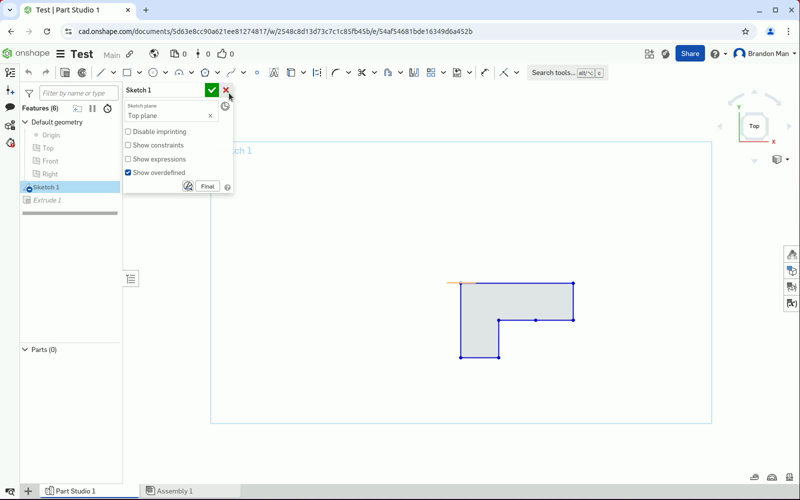
click(229, 92)
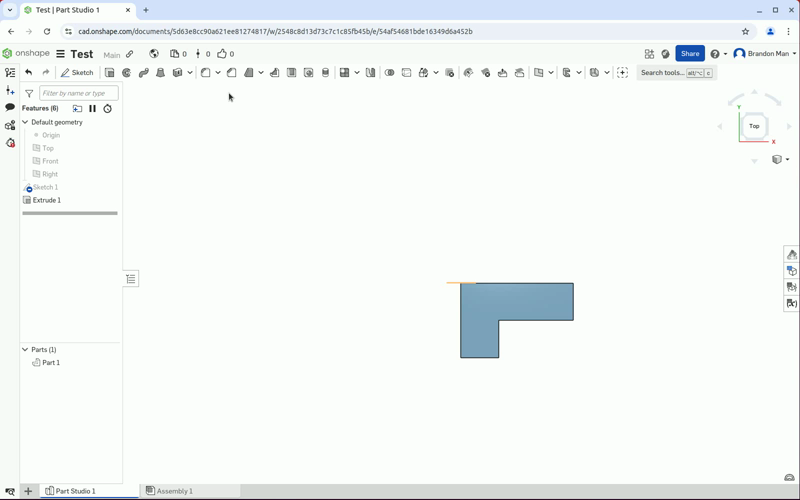
mouse_move(73, 352)
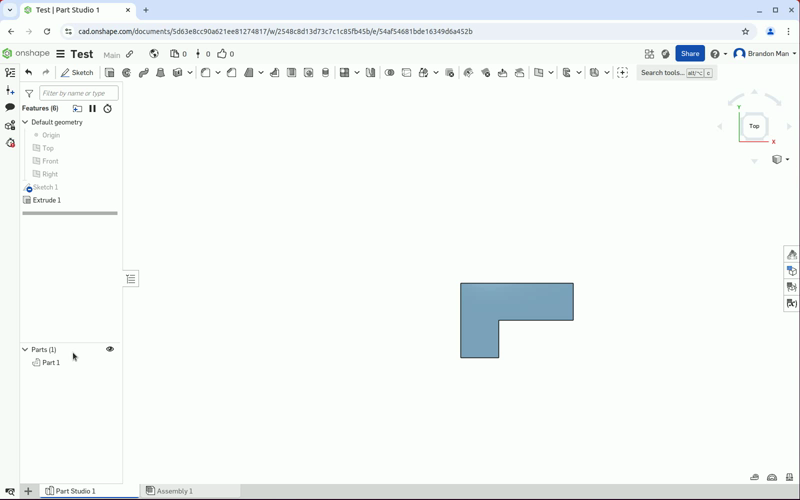
key(y)
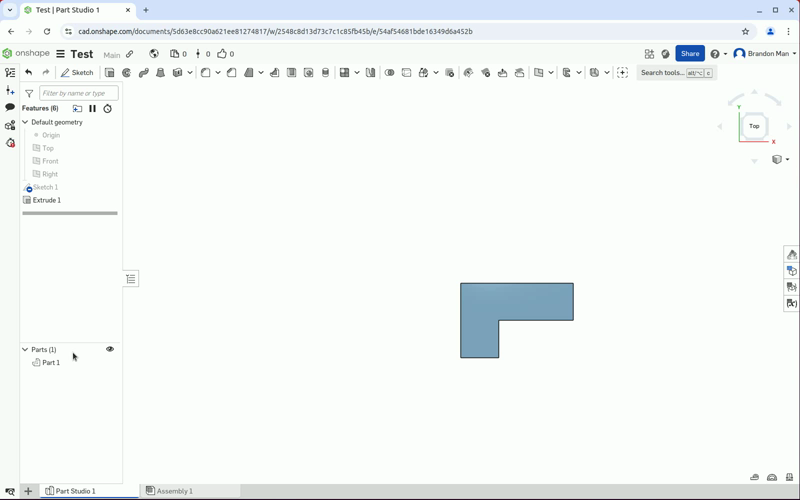
key(shift+p)
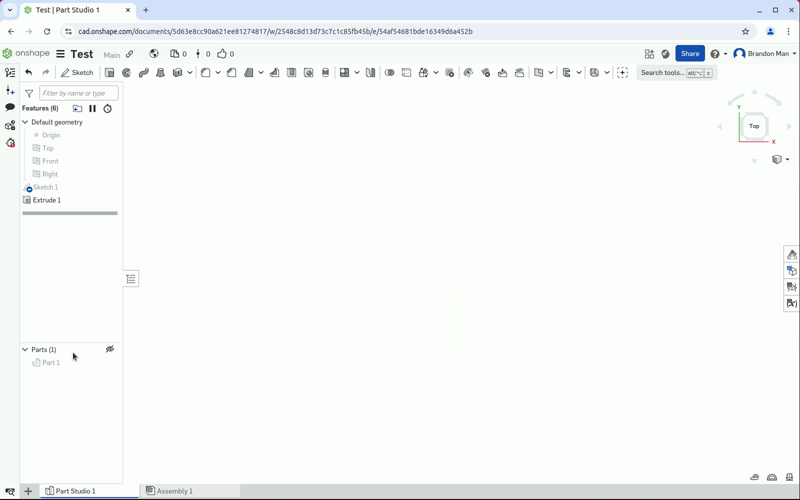
key(space)
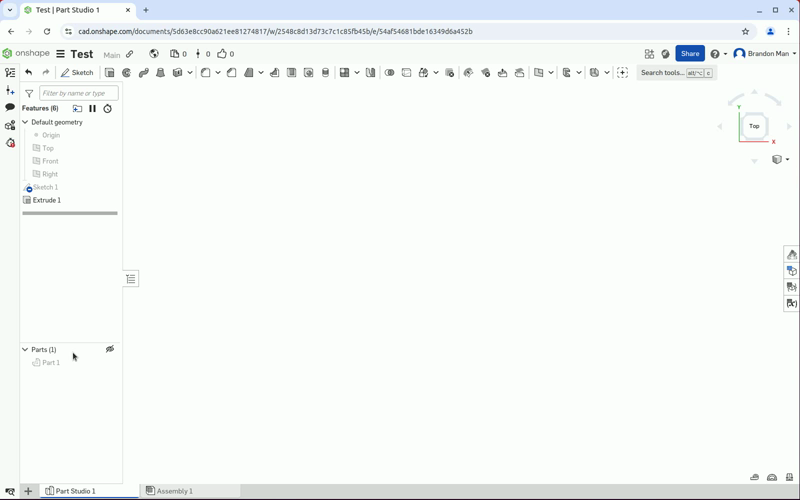
key_down(shift)
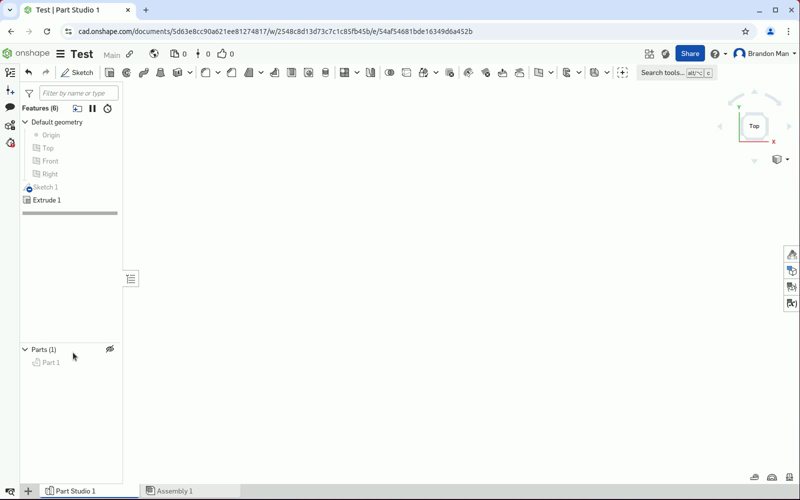
key(up)
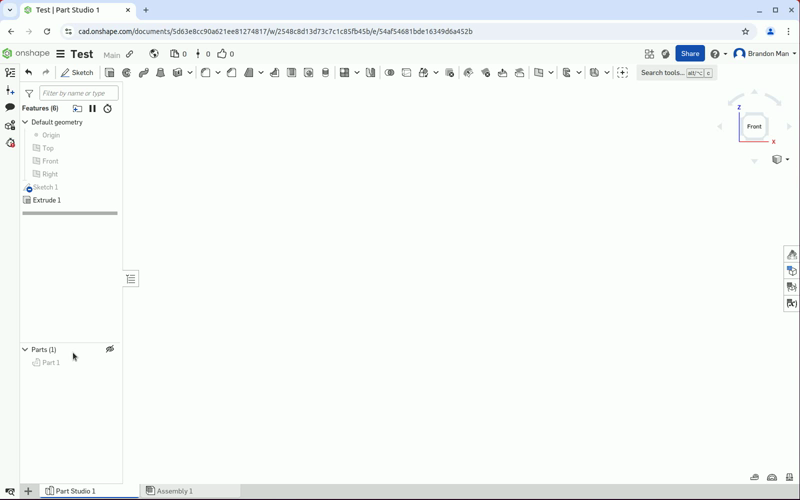
key_up(shift)
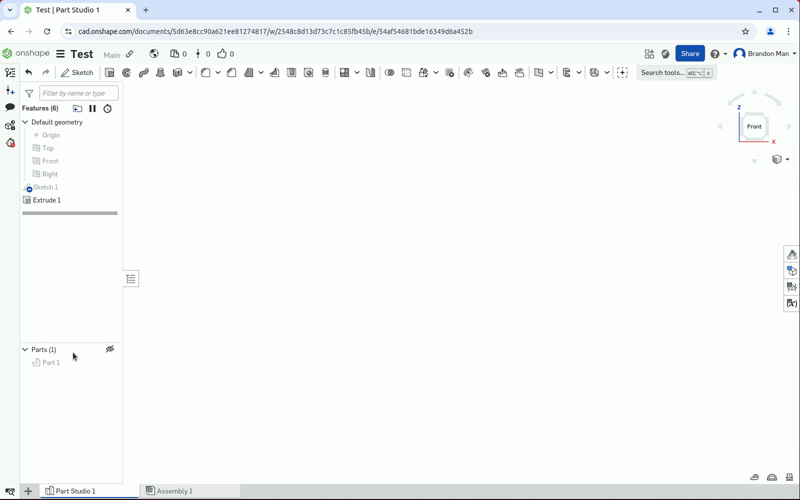
mouse_move(73, 352)
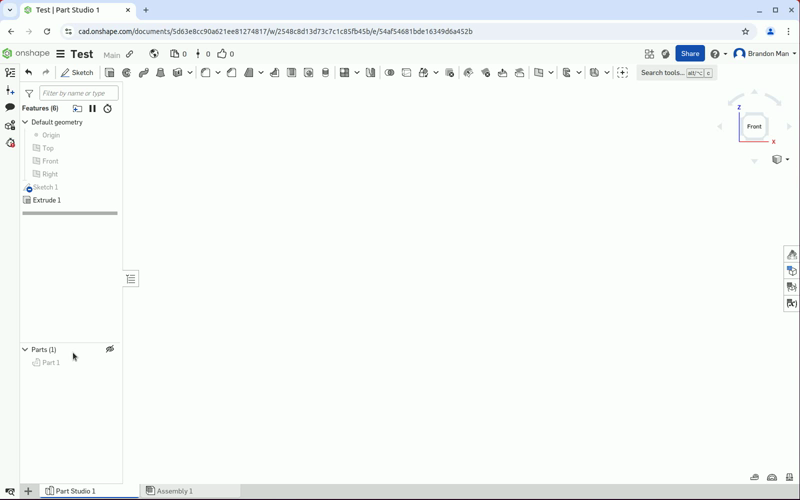
key(shift+y)
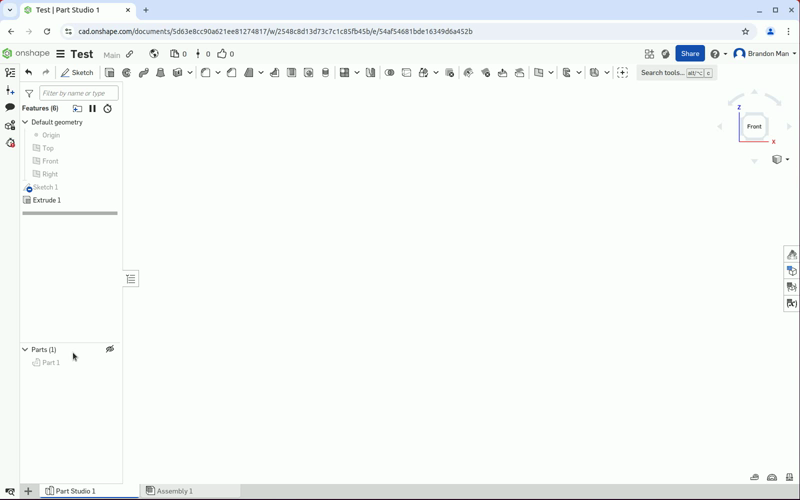
key(shift+s)
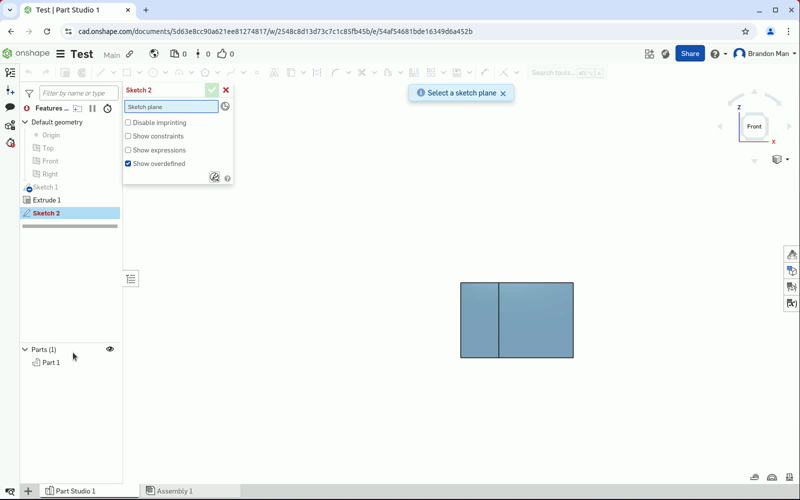
mouse_move(73, 163)
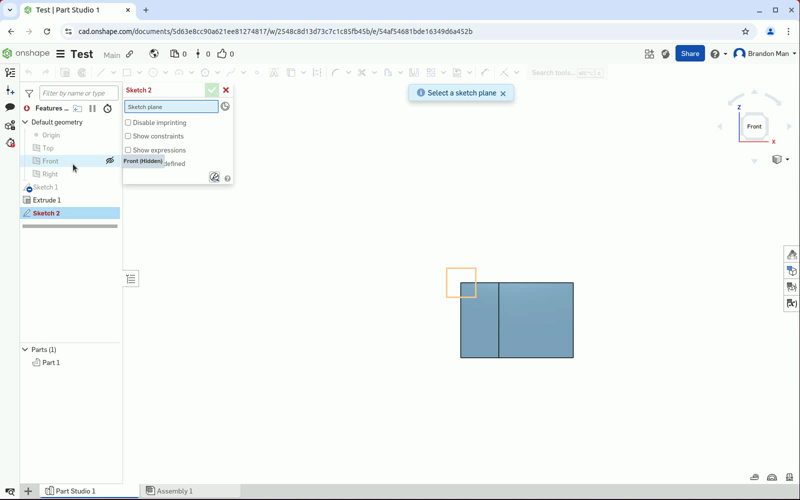
click(73, 163)
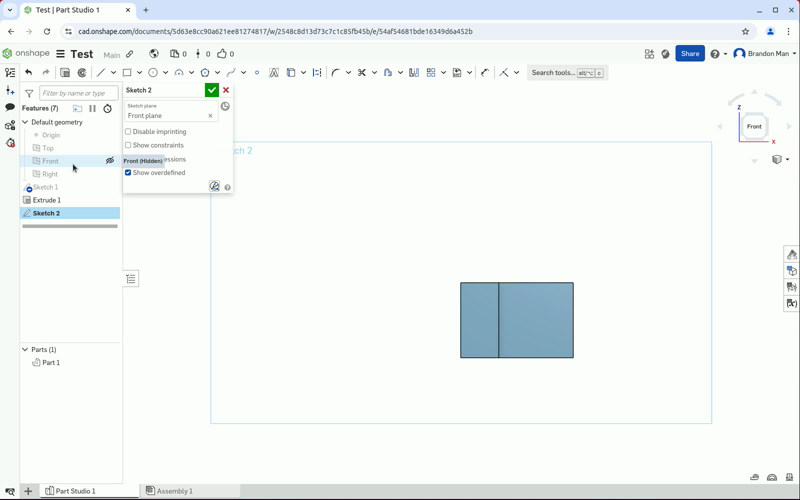
mouse_move(73, 352)
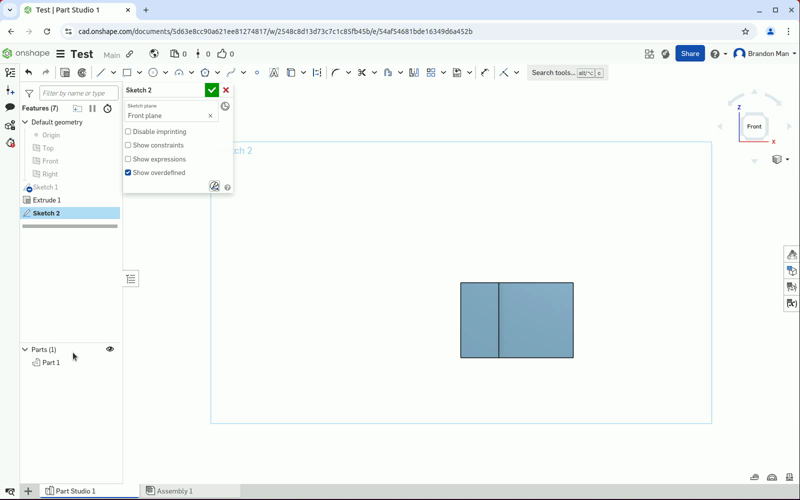
key(y)
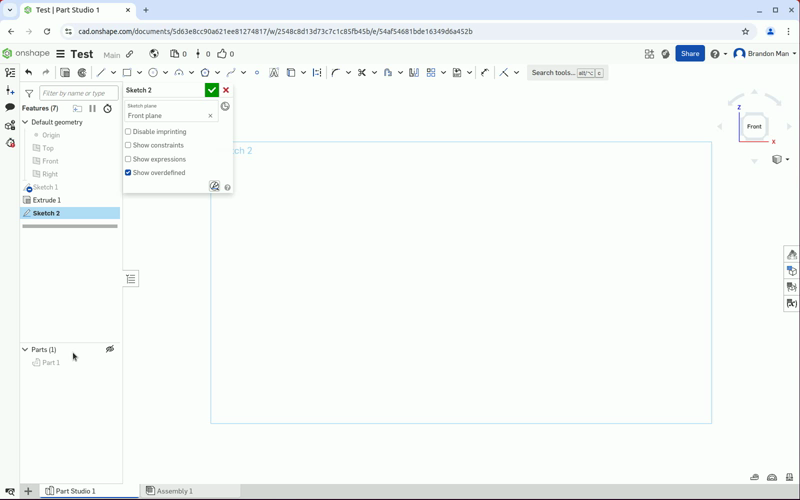
key(l)
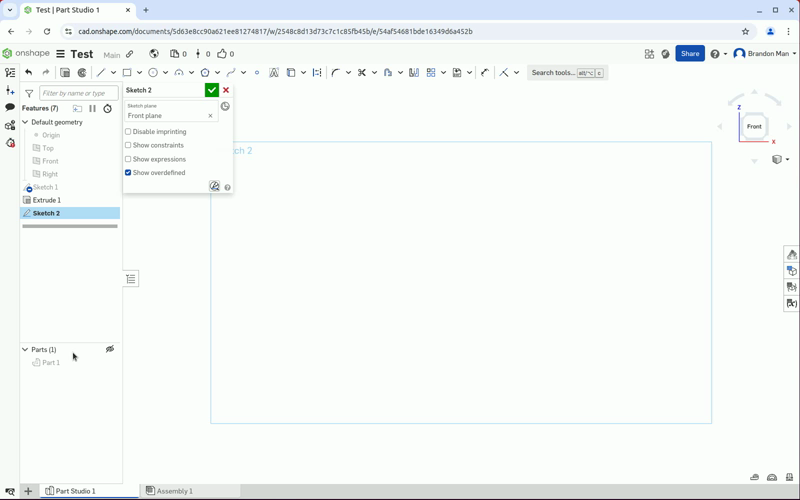
key_down(shift)
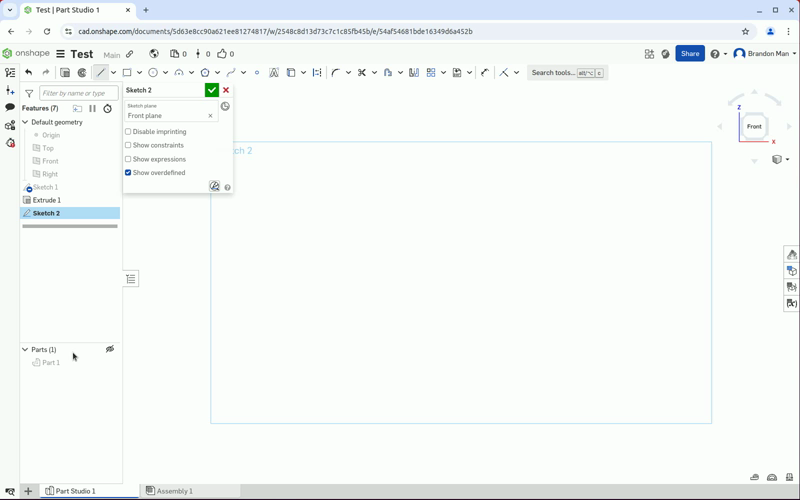
mouse_move(535, 357)
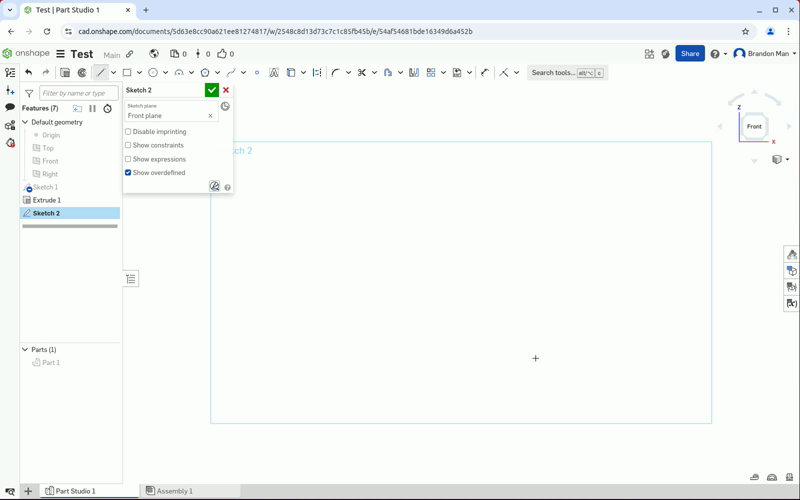
click(535, 357)
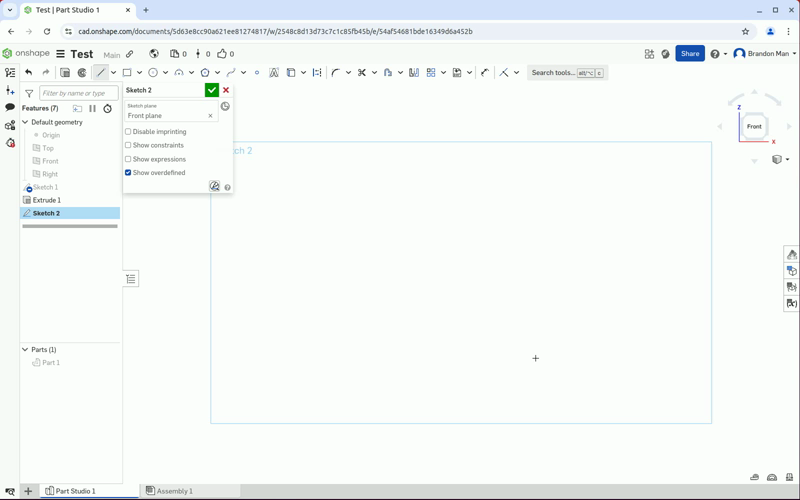
key_up(shift)
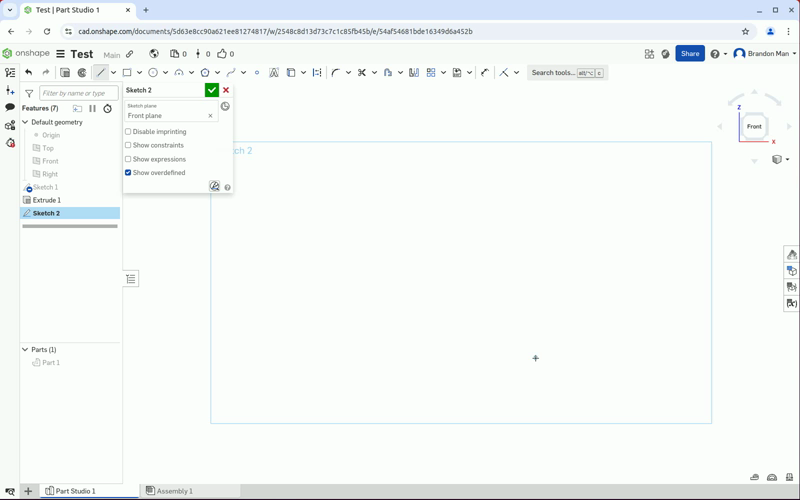
key_down(shift)
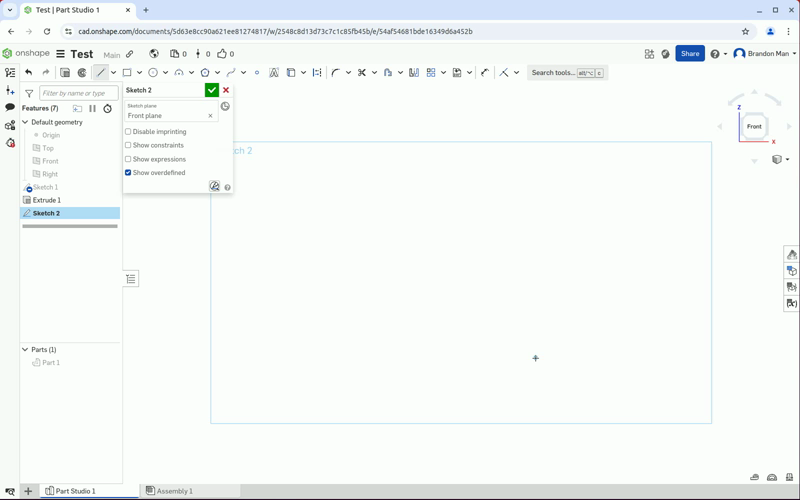
mouse_move(565, 357)
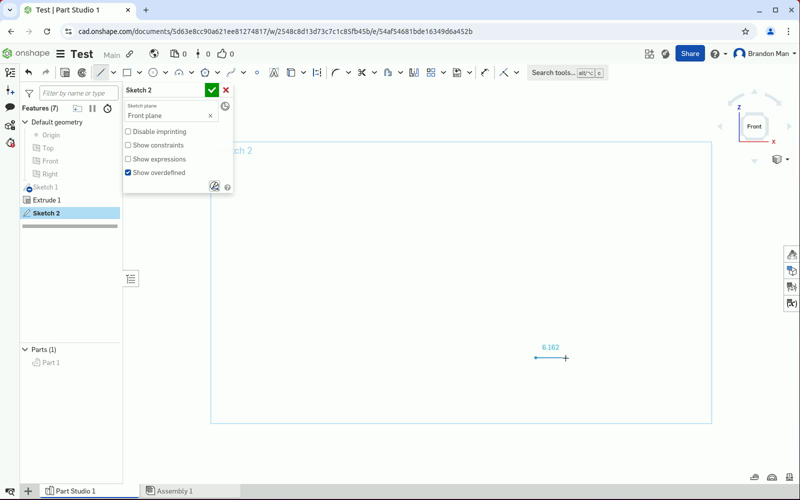
mouse_move(574, 357)
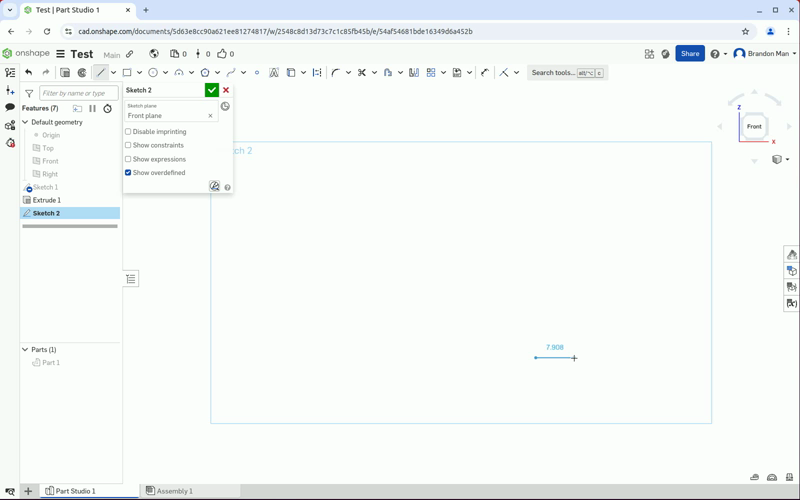
click(574, 357)
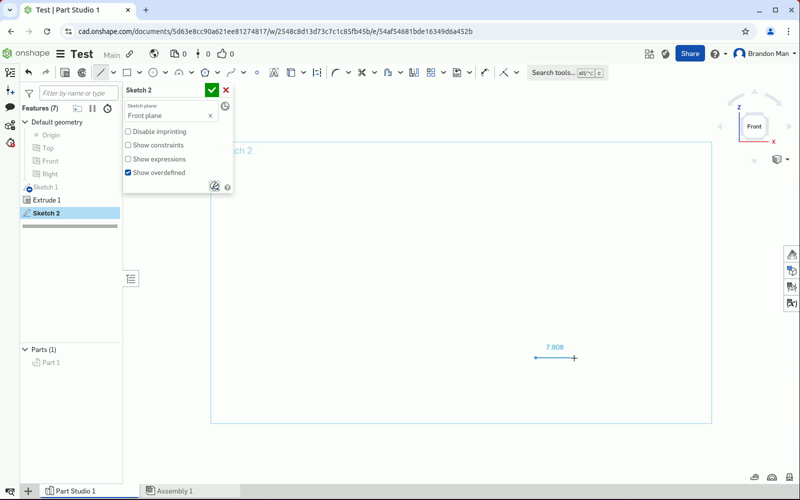
key_up(shift)
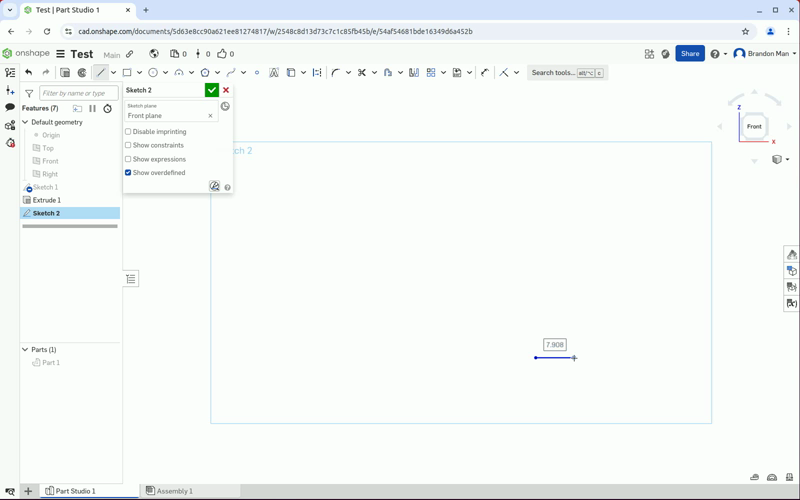
key_down(shift)
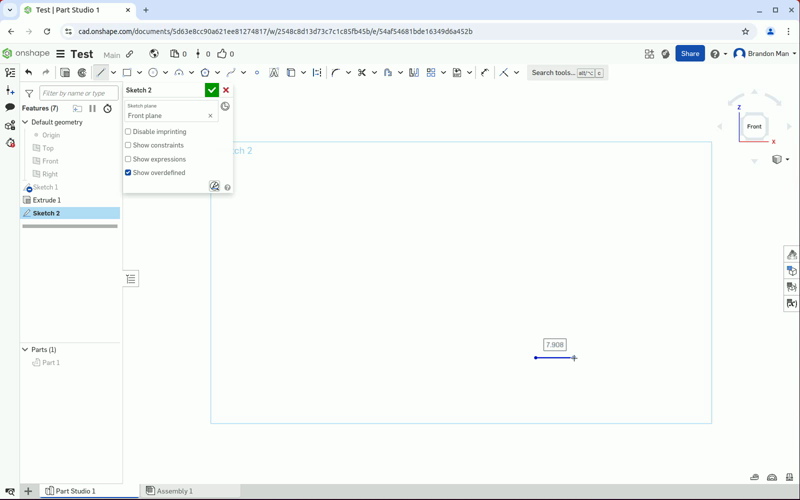
mouse_move(589, 357)
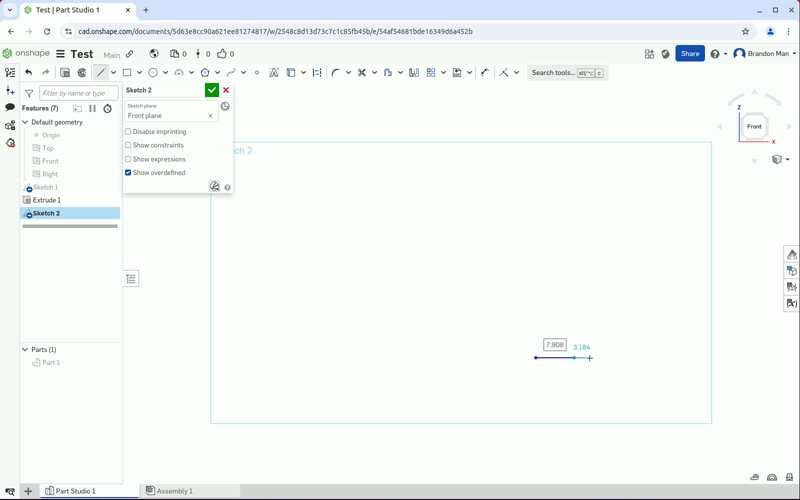
mouse_move(574, 319)
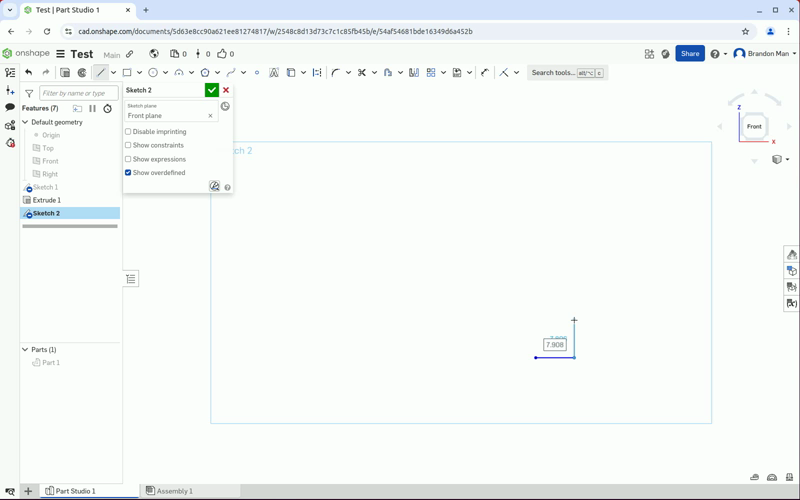
click(574, 319)
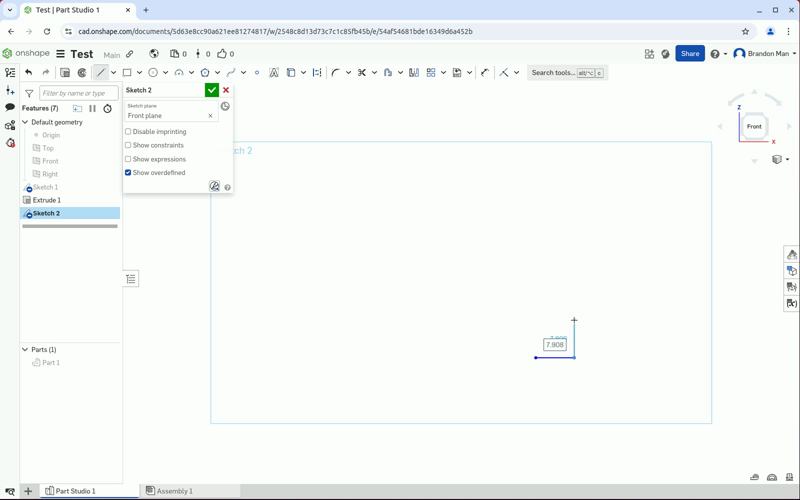
key_up(shift)
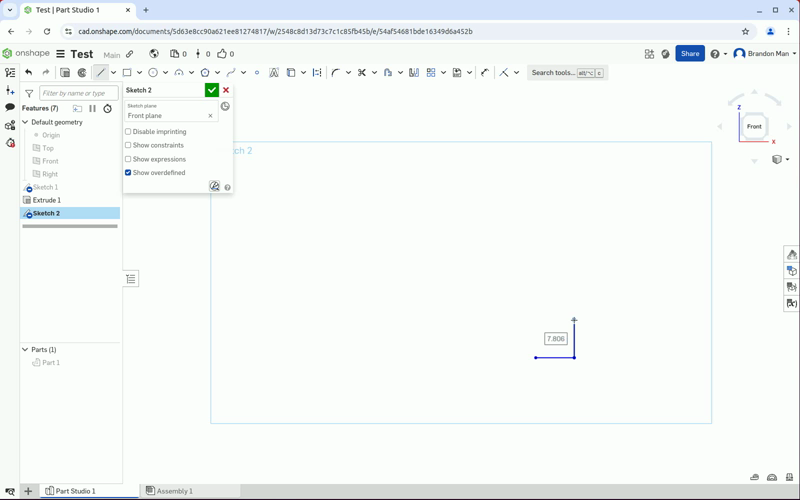
key_down(shift)
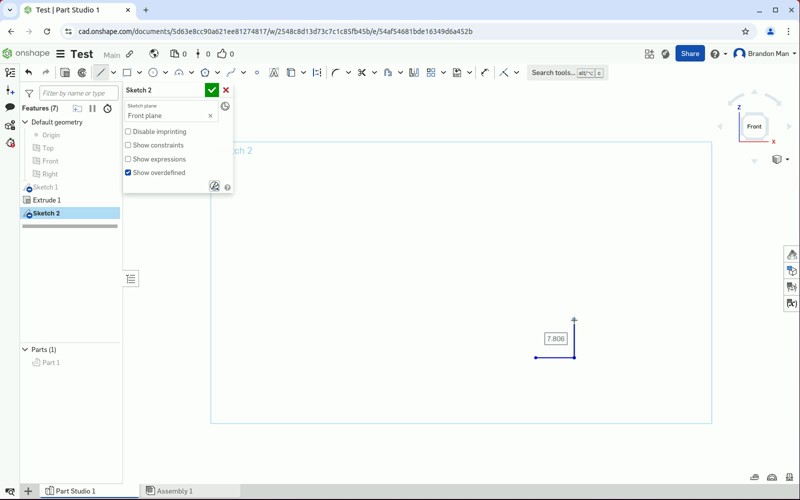
mouse_move(589, 319)
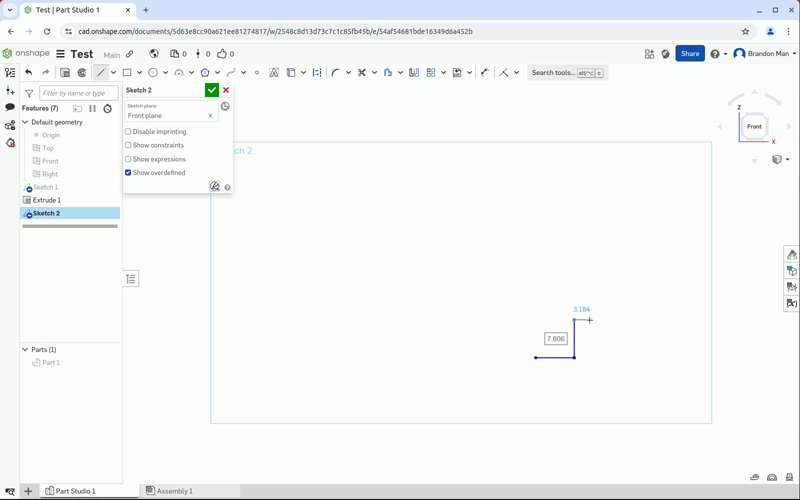
mouse_move(535, 319)
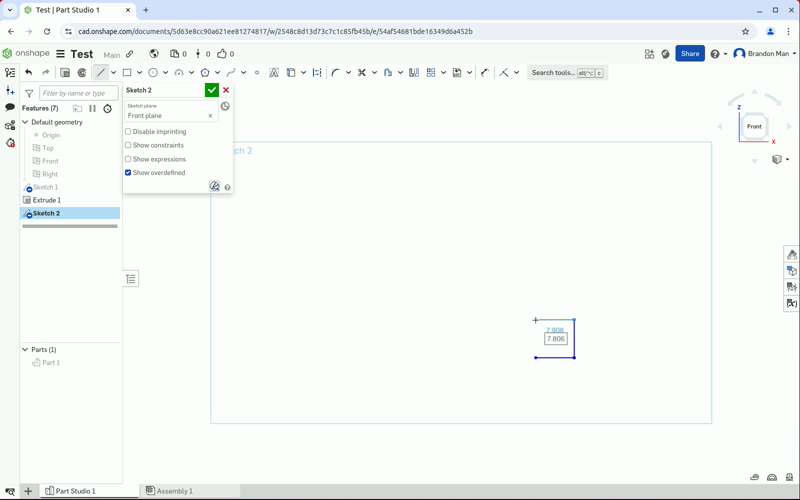
click(535, 319)
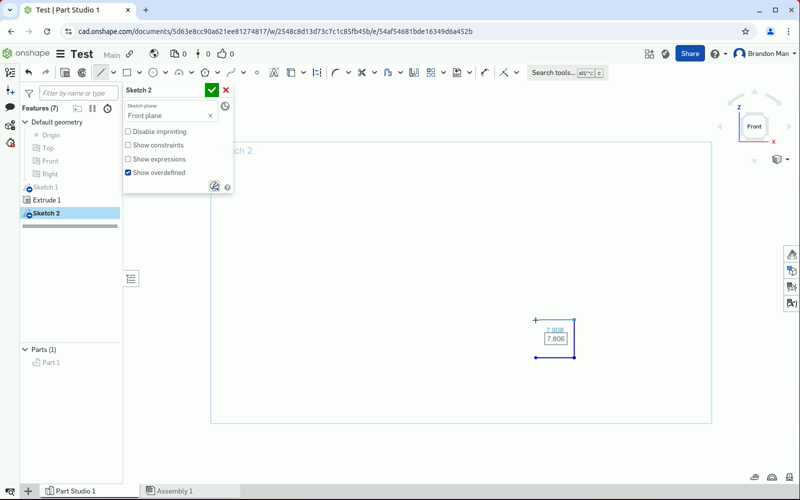
key_up(shift)
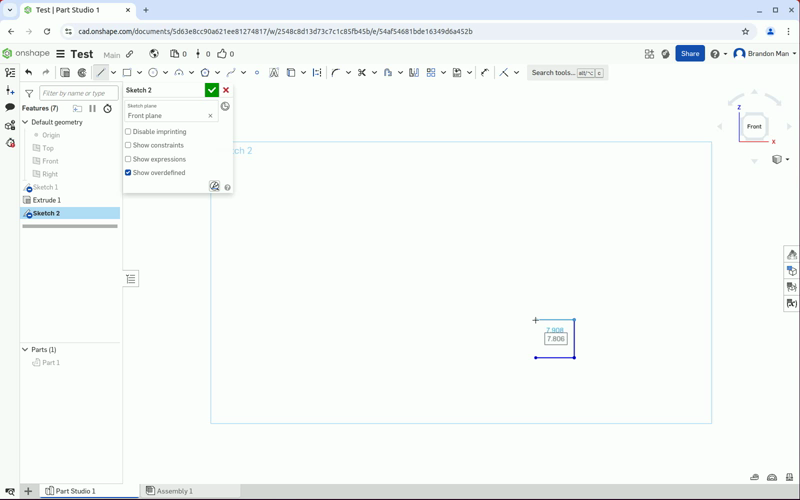
mouse_move(565, 319)
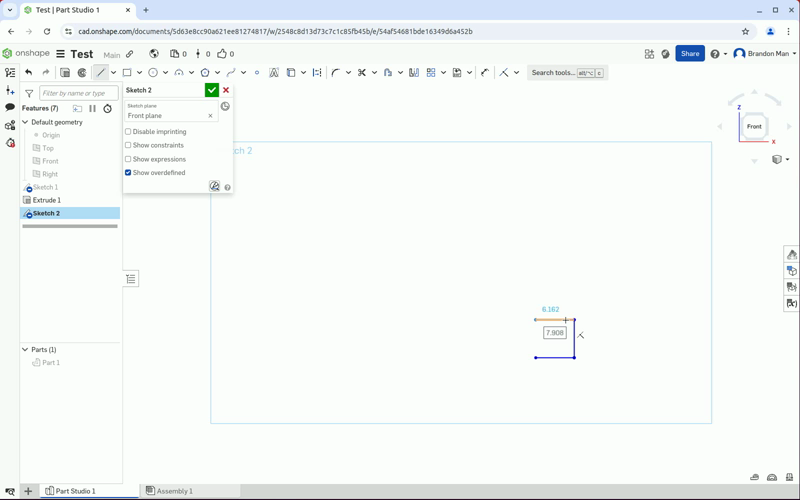
key_down(shift)
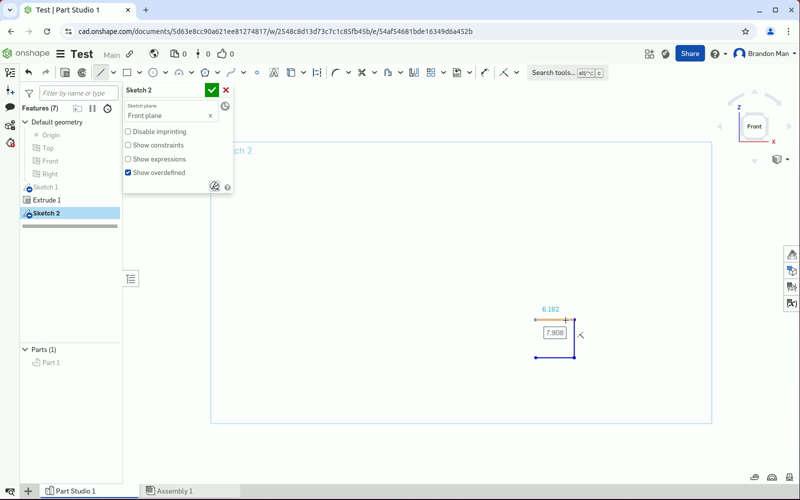
mouse_move(535, 357)
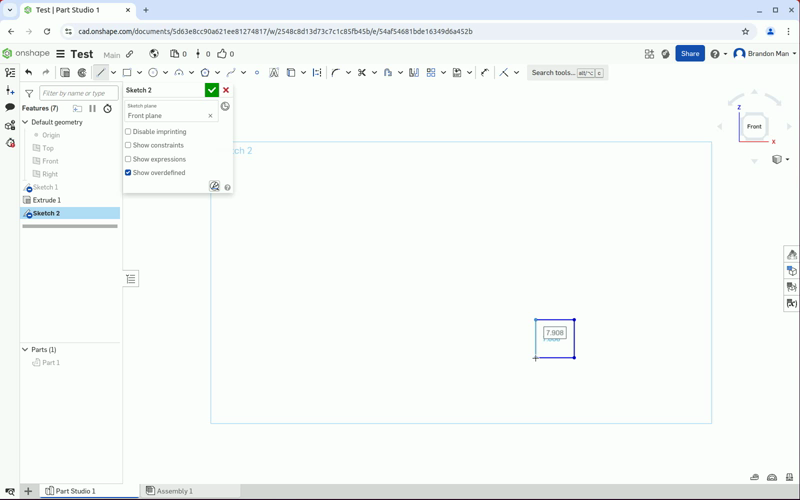
key_up(shift)
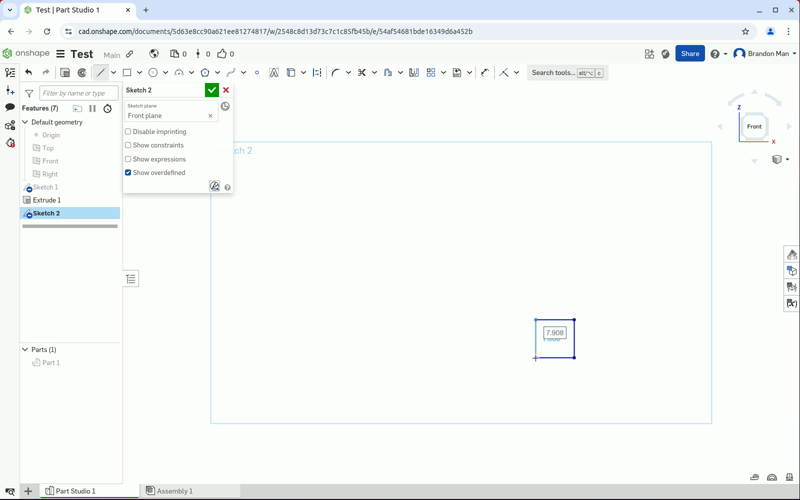
click(535, 357)
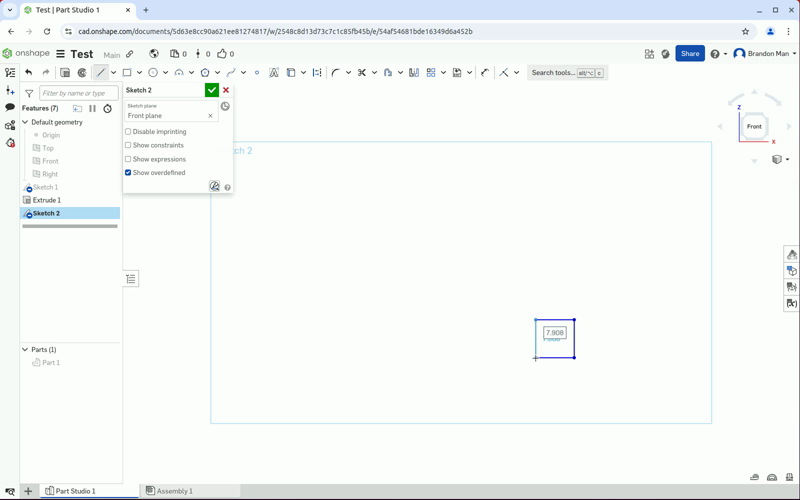
key(esc)
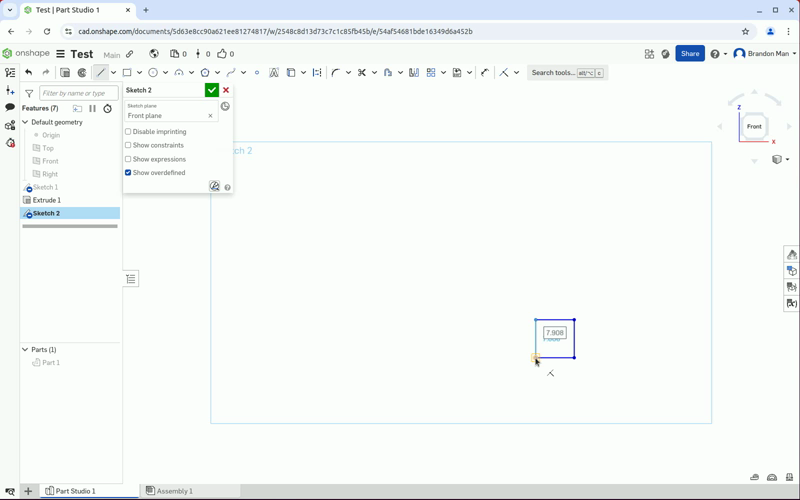
mouse_move(547, 345)
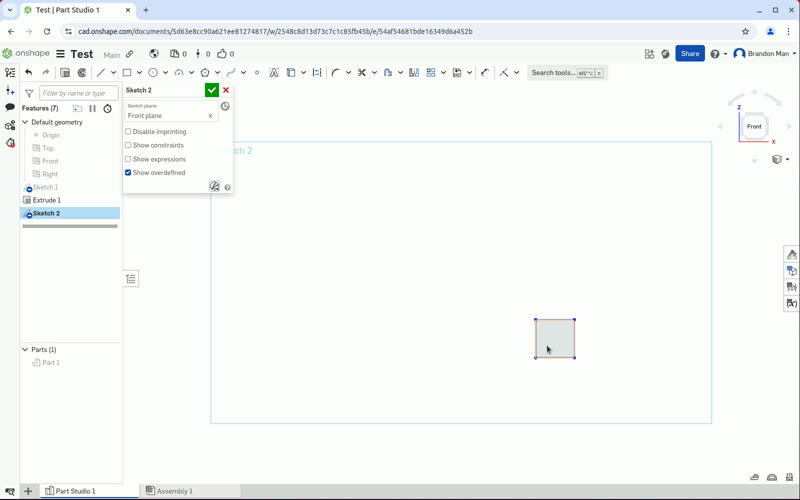
scroll(6)
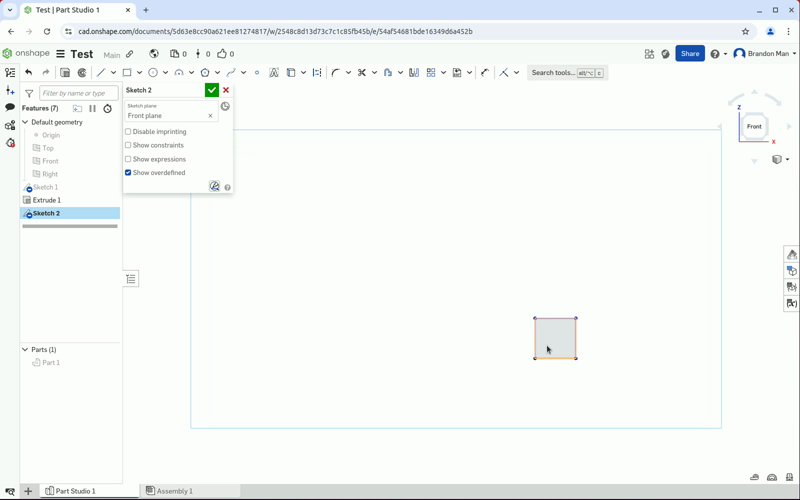
scroll(6)
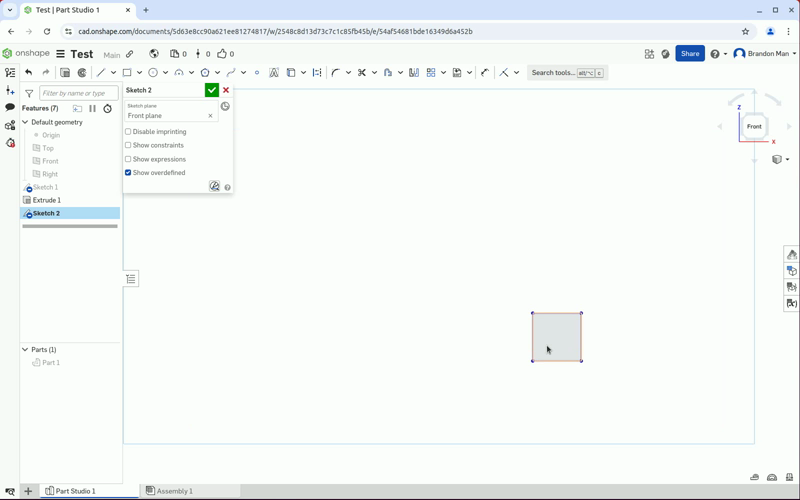
scroll(6)
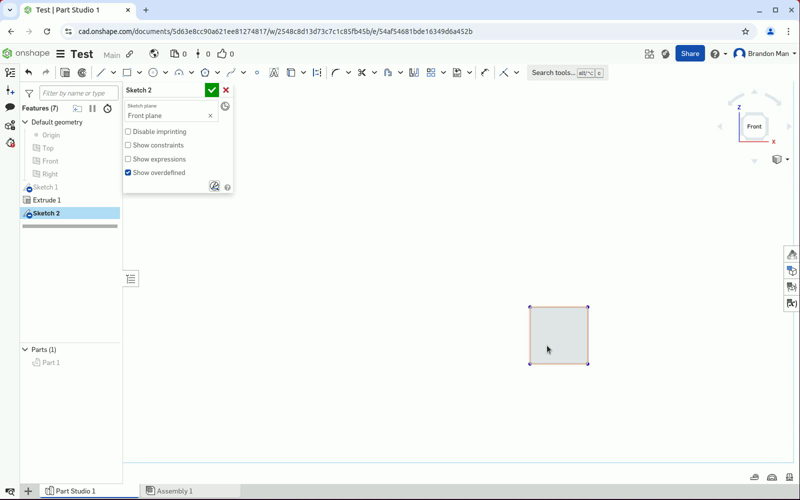
scroll(6)
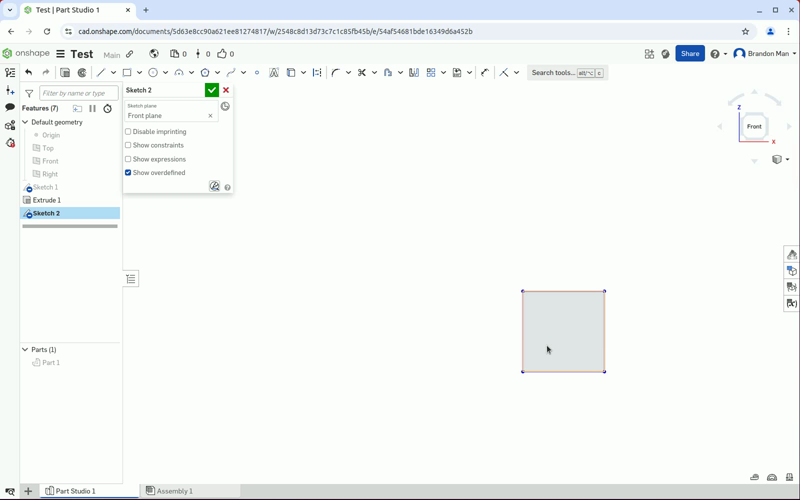
scroll(6)
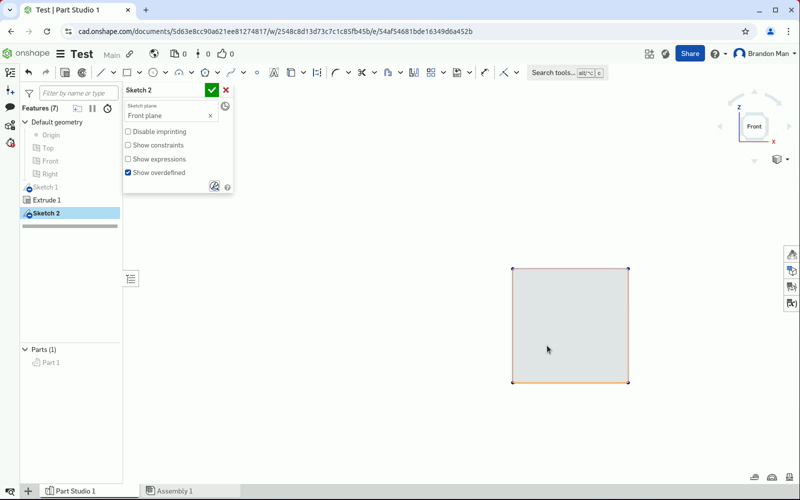
scroll(6)
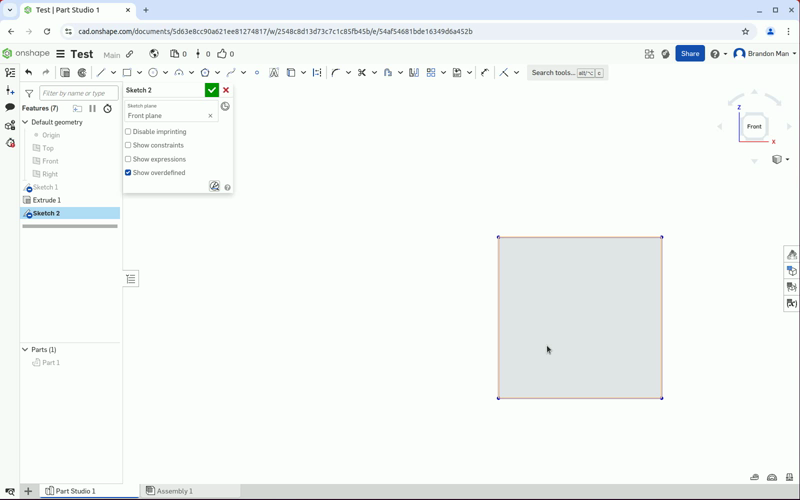
scroll(6)
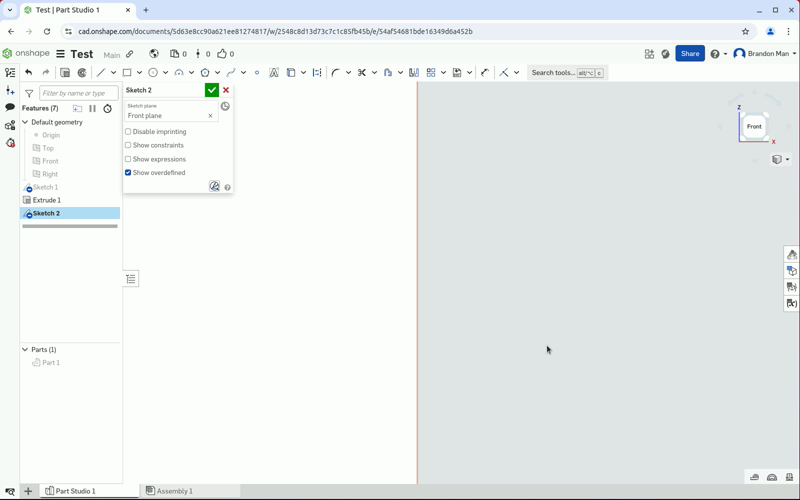
click(547, 345)
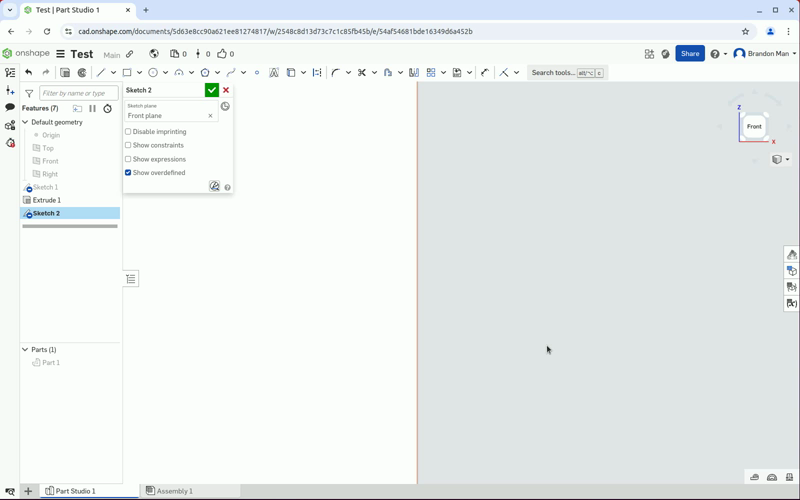
scroll(-6)
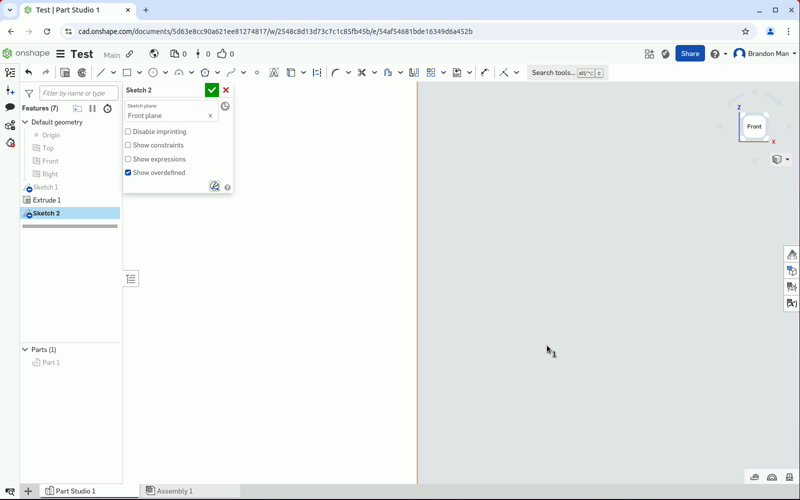
scroll(-6)
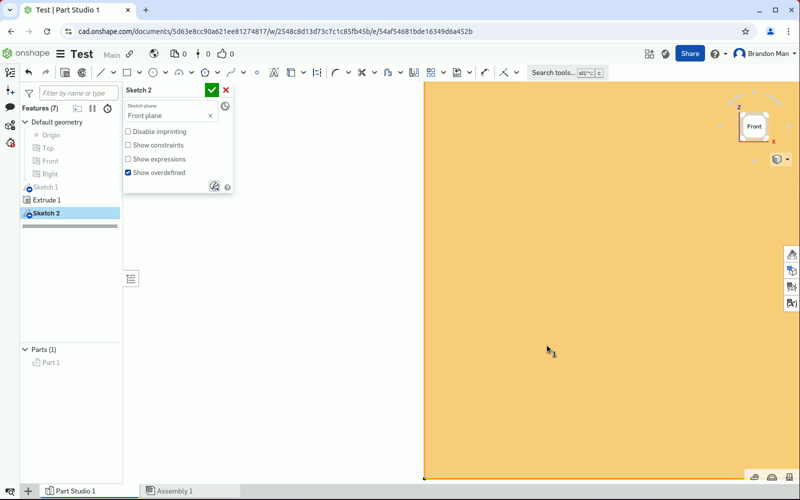
scroll(-6)
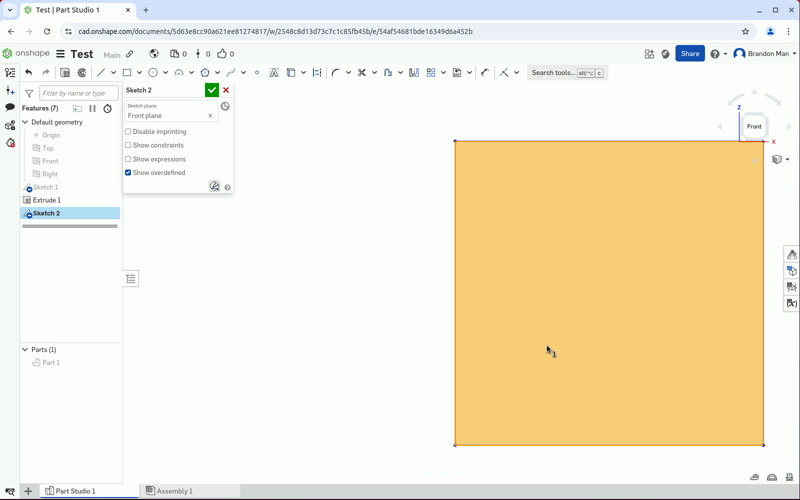
scroll(-6)
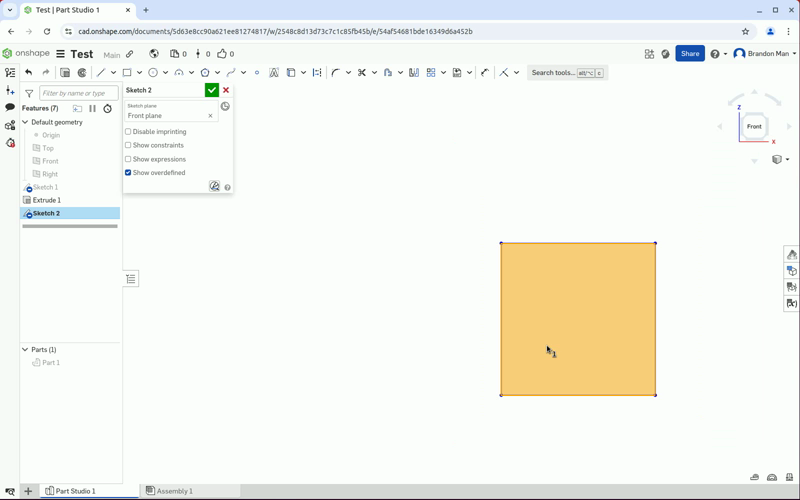
scroll(-6)
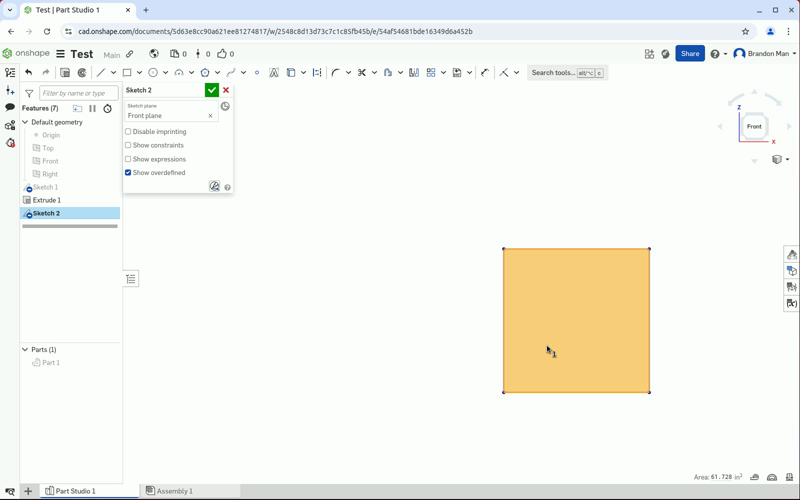
scroll(-6)
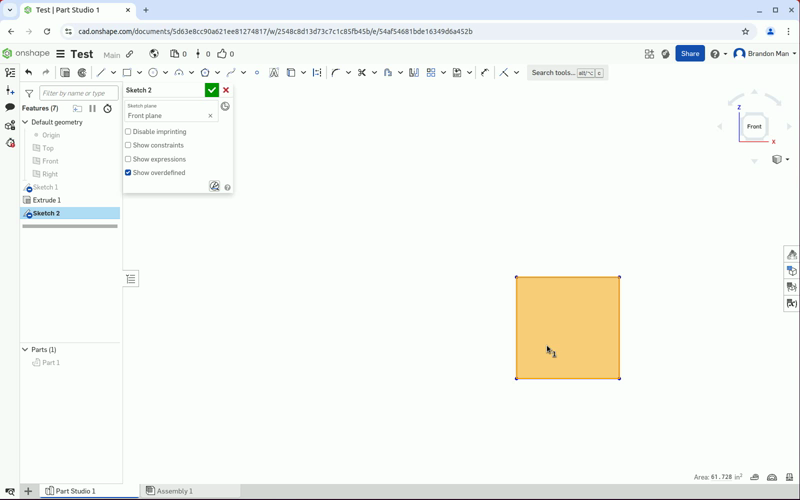
scroll(-6)
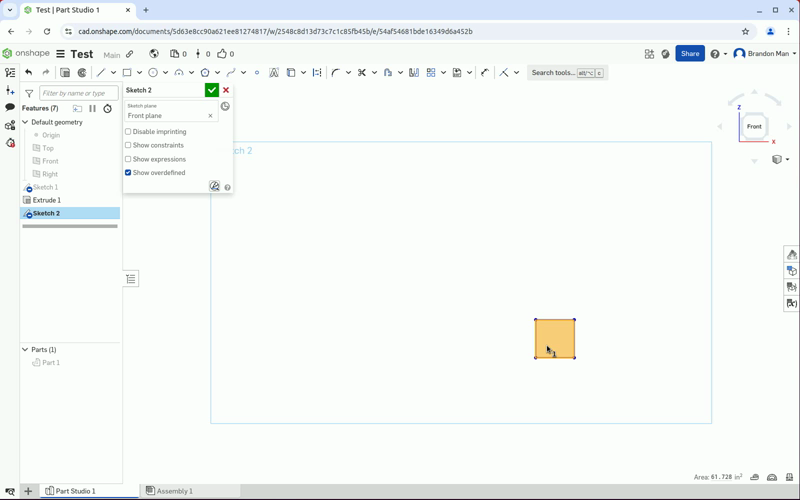
mouse_move(73, 352)
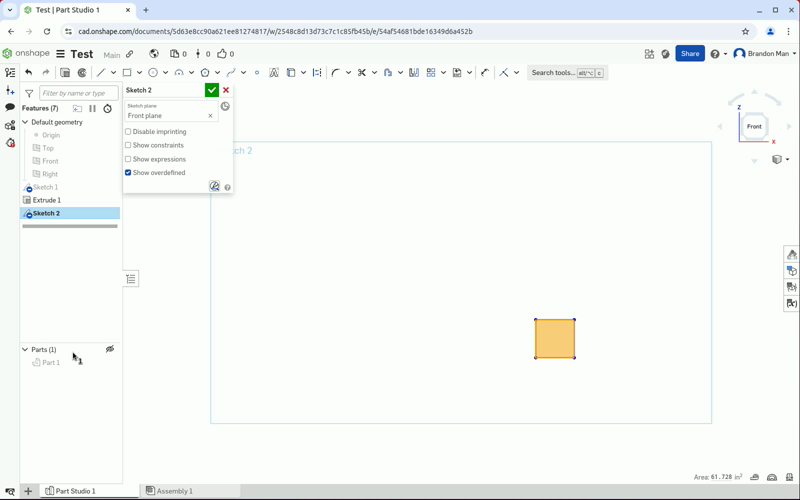
key(shift+y)
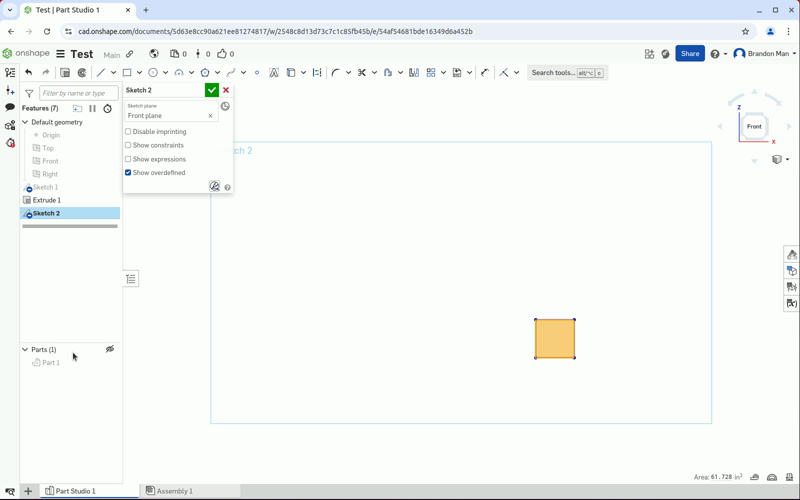
key(shift+e)
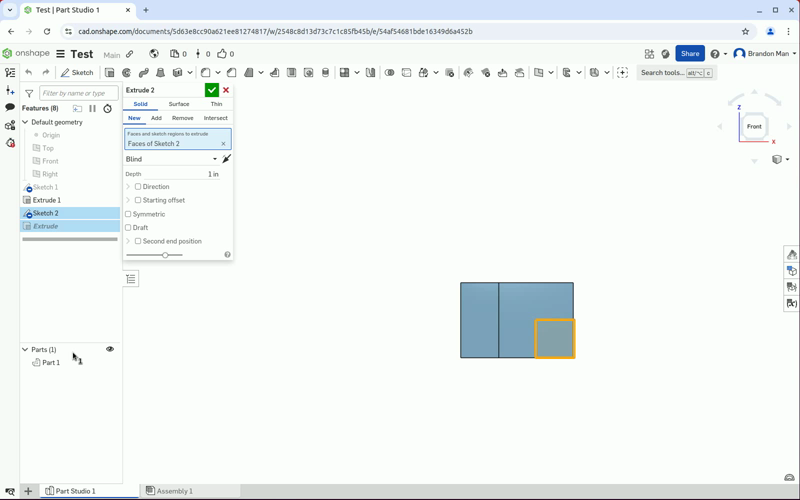
mouse_move(143, 106)
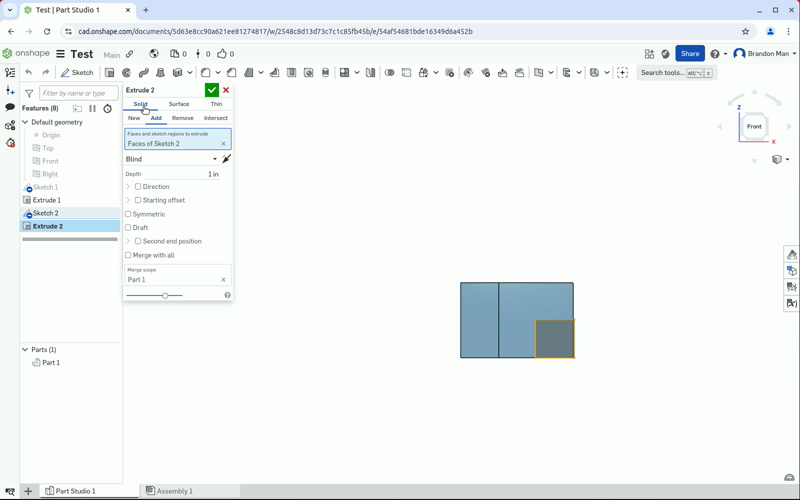
click(143, 106)
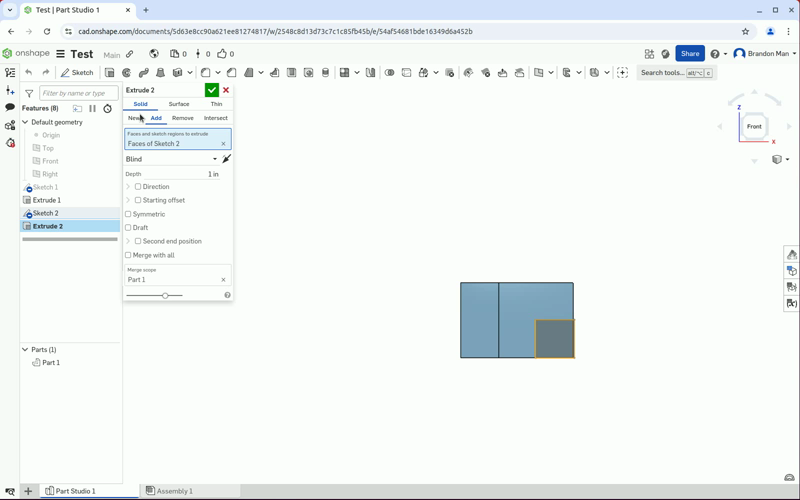
mouse_move(137, 120)
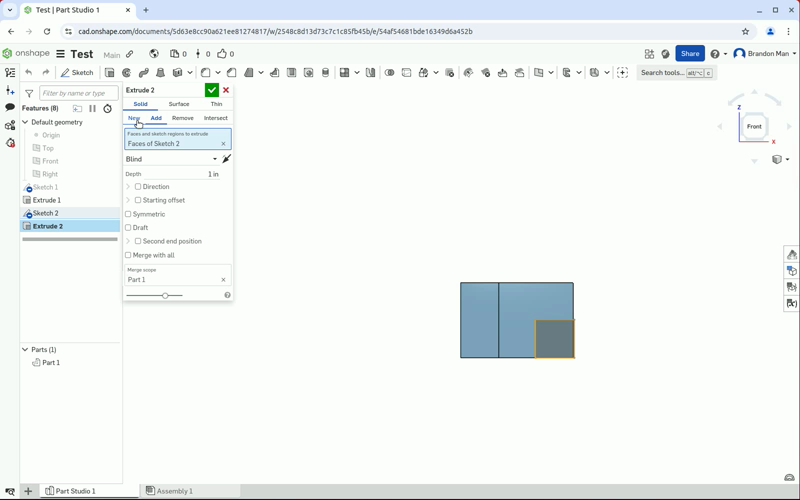
click(137, 120)
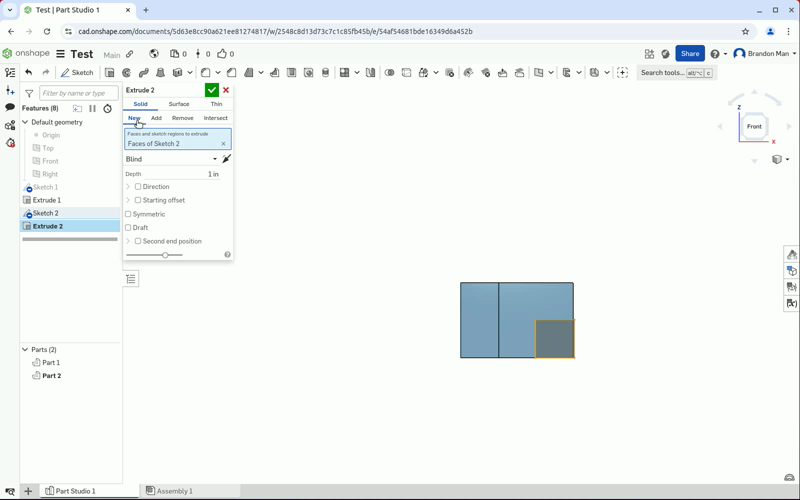
key(tab, 4)
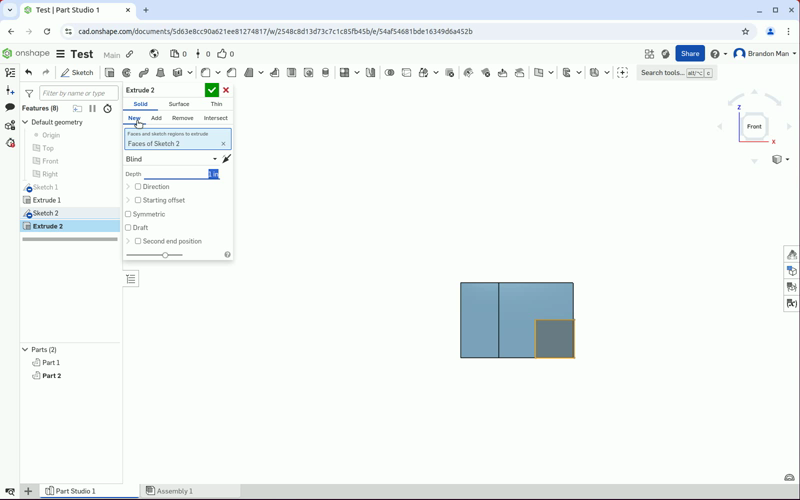
text(11.554)
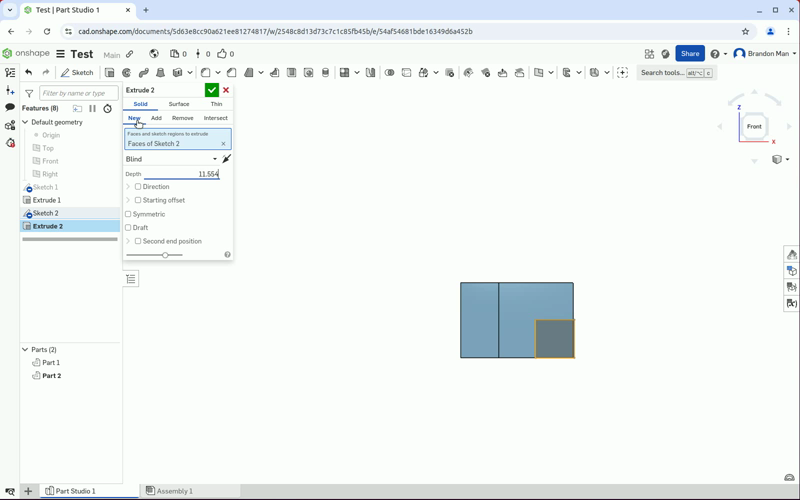
key(enter)
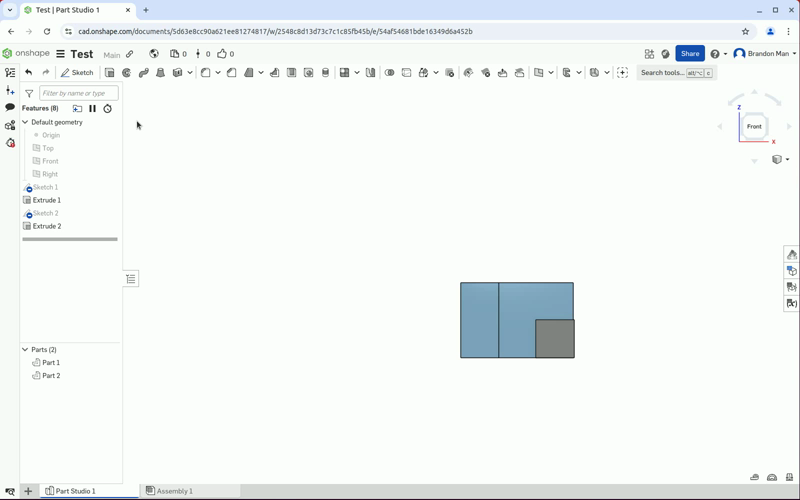
key(shift+h)
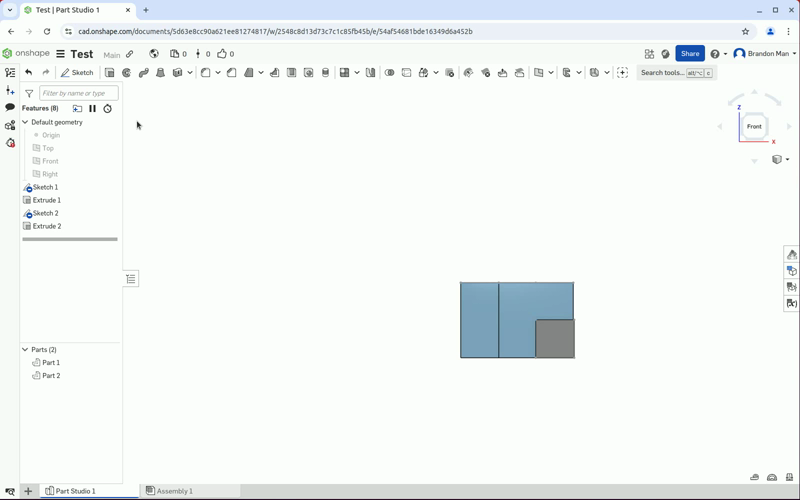
key(shift+h)
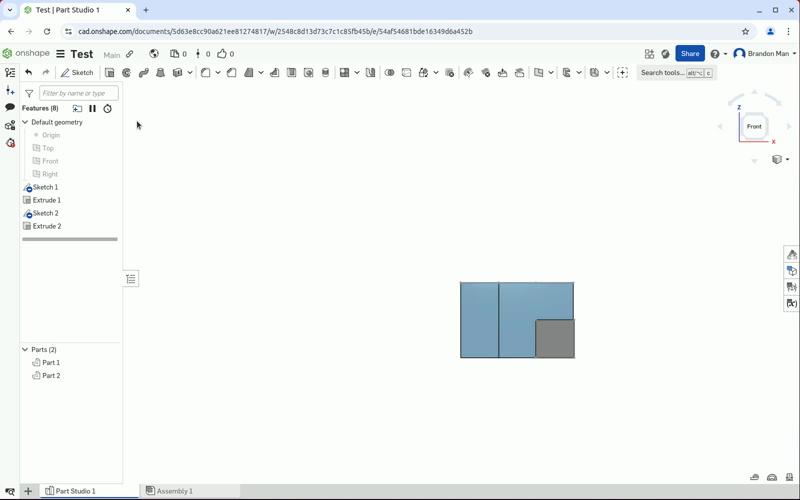
key(shift+7)
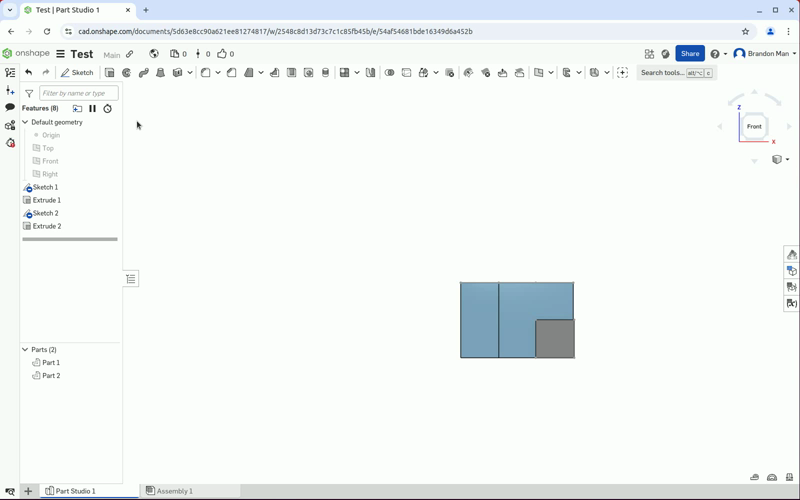
key(left, 2)
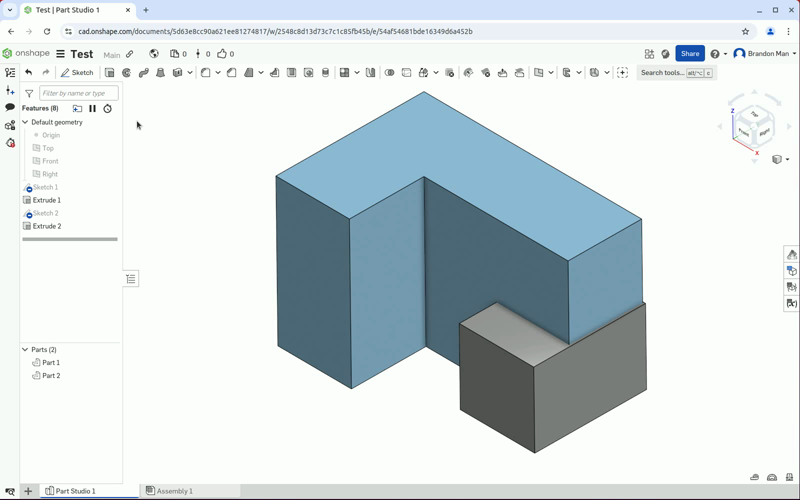
key(down, 2)
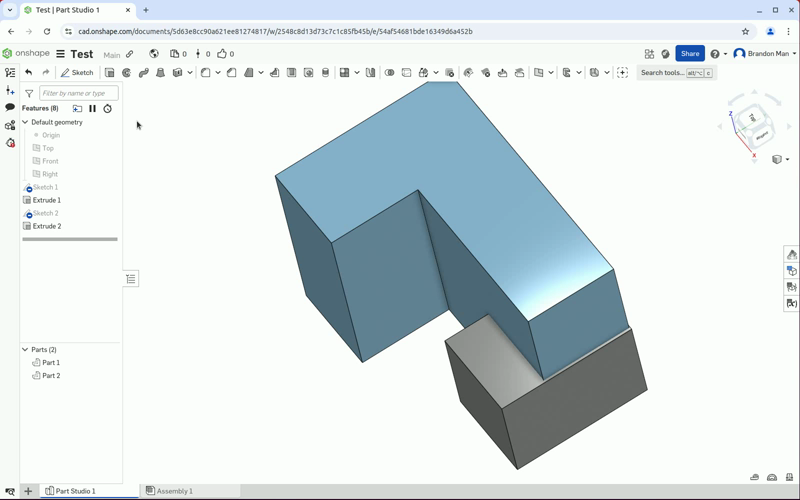
key(up, 2)
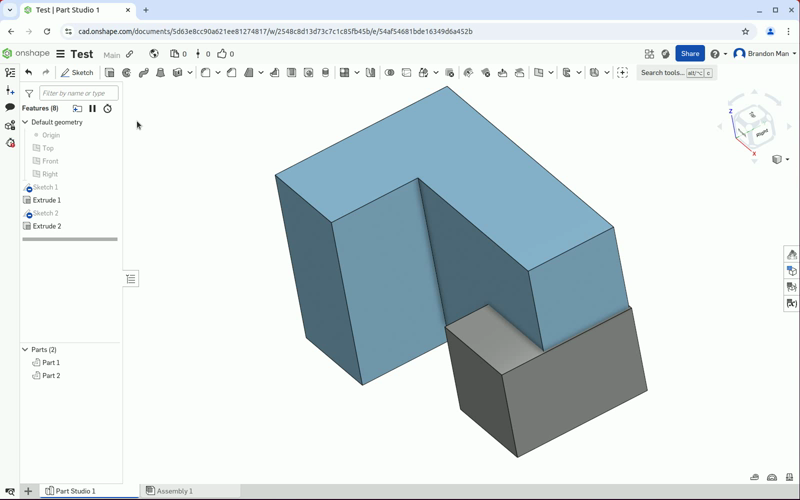
key(right, 2)
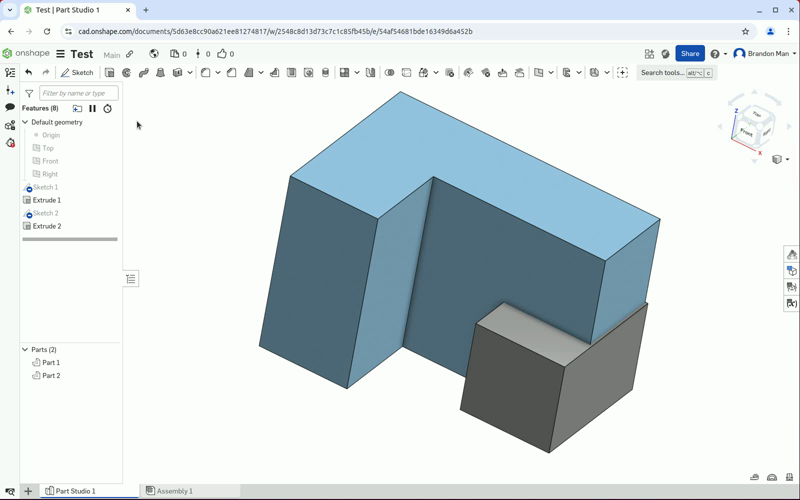
mouse_move(73, 189)
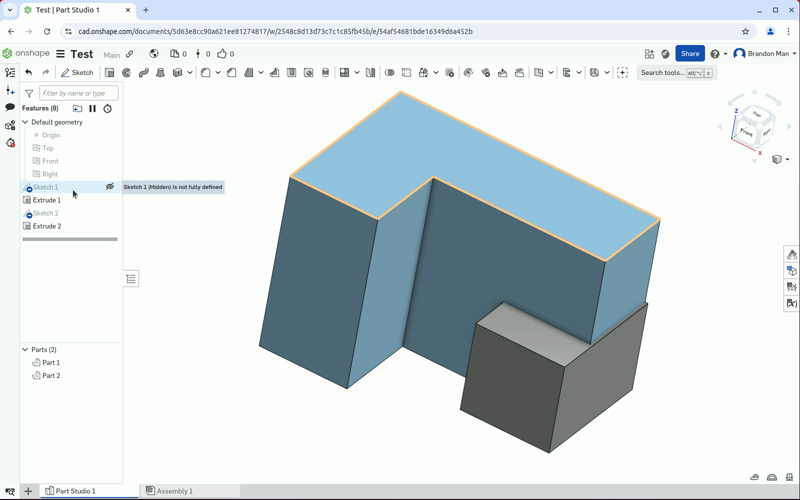
click(73, 189)